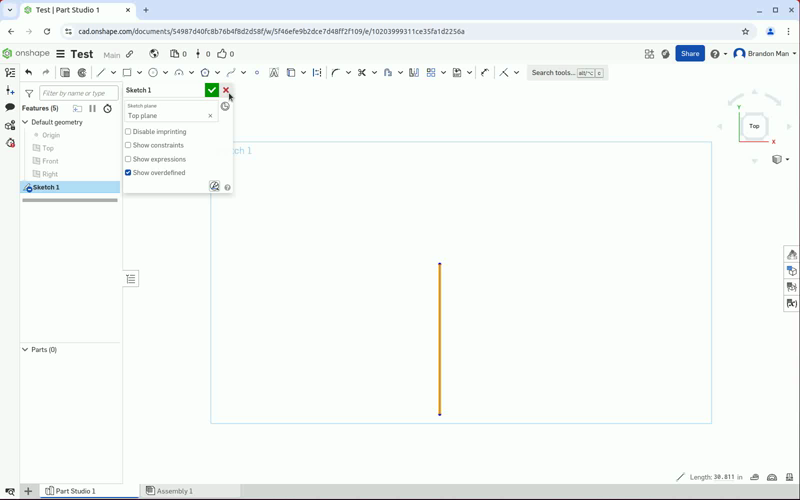
key(shift+h)
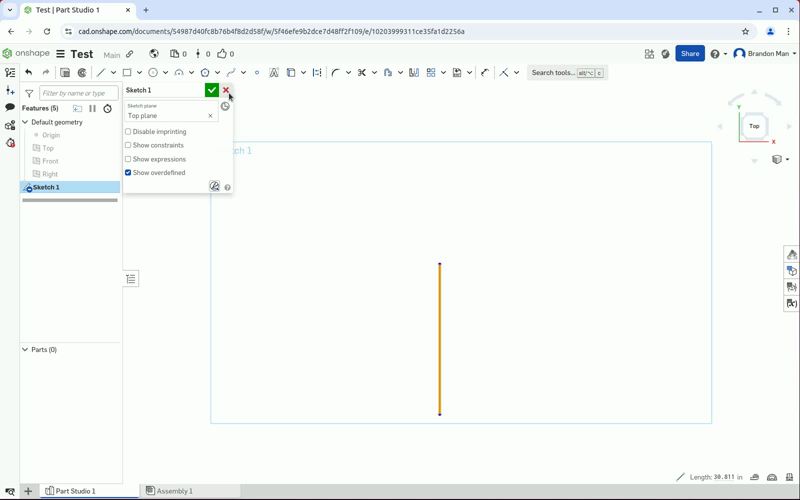
key(shift+s)
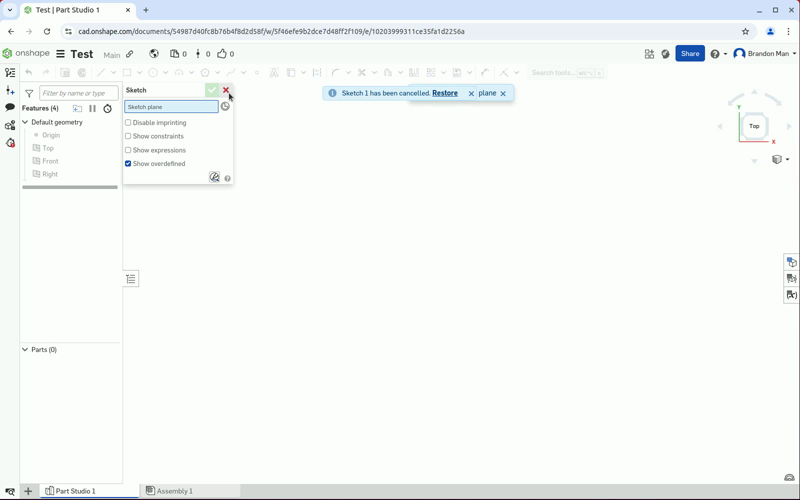
mouse_move(73, 150)
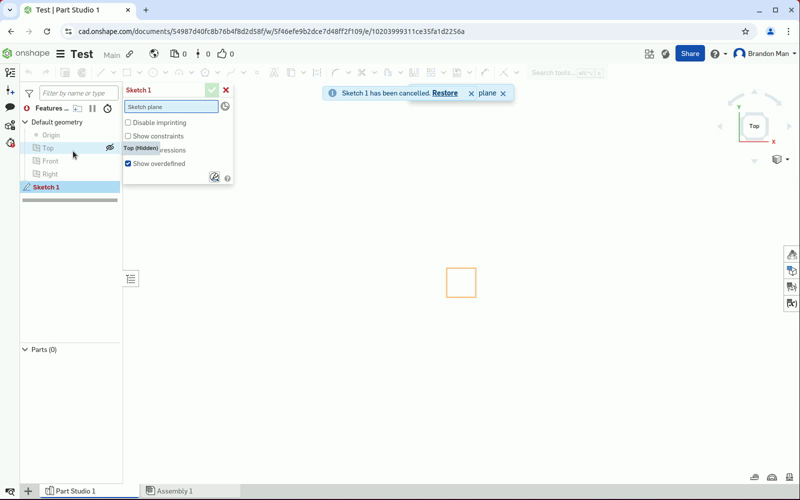
click(73, 150)
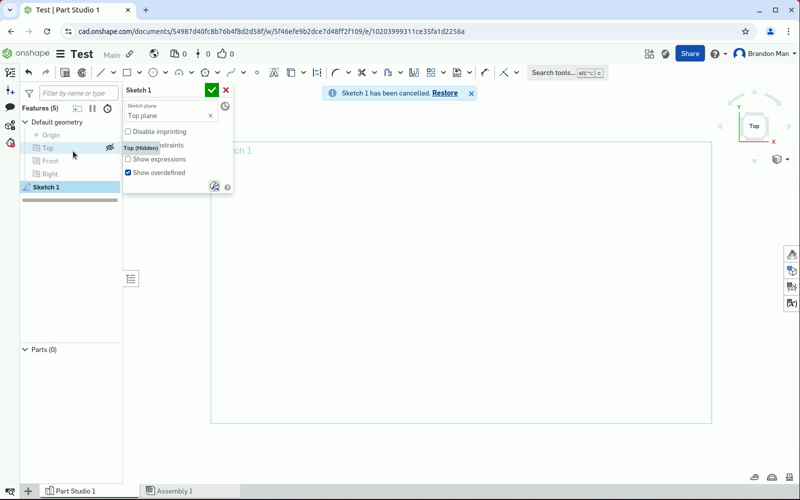
mouse_move(73, 352)
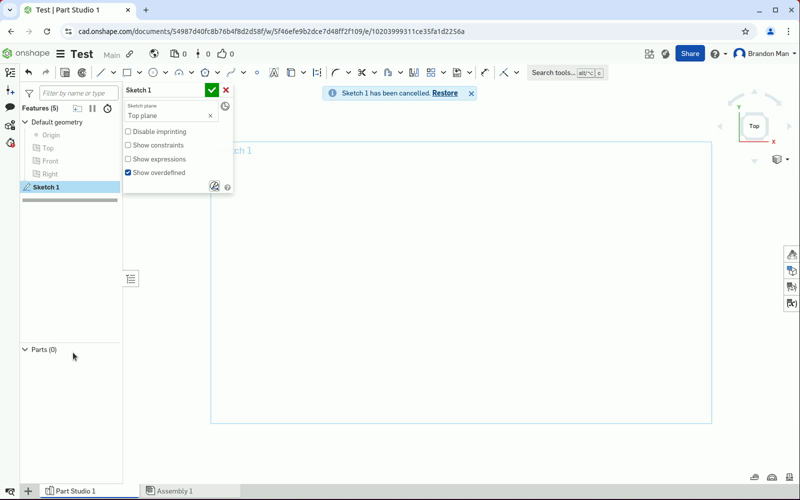
key(y)
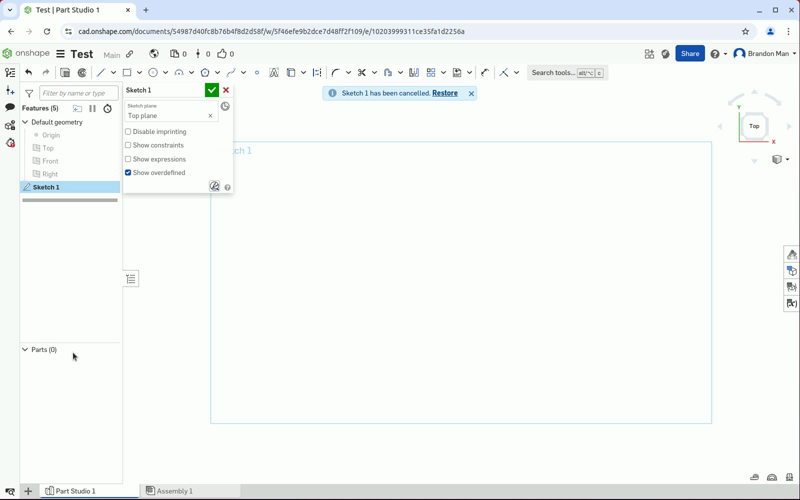
key(l)
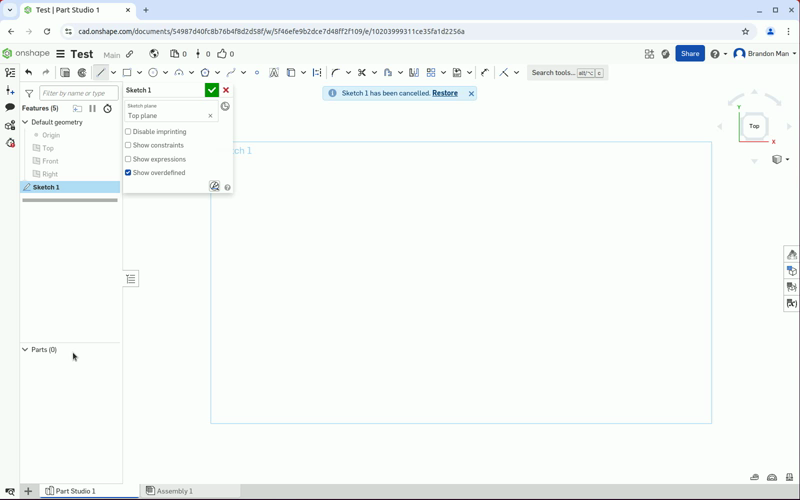
key_down(shift)
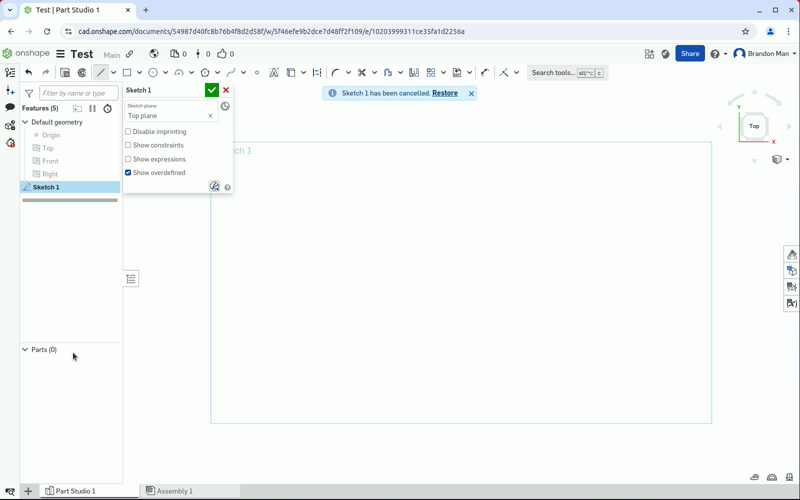
mouse_move(389, 374)
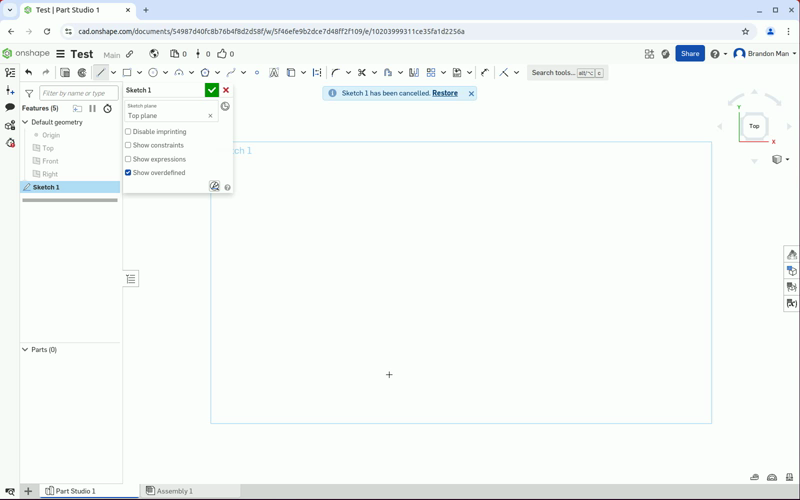
click(389, 374)
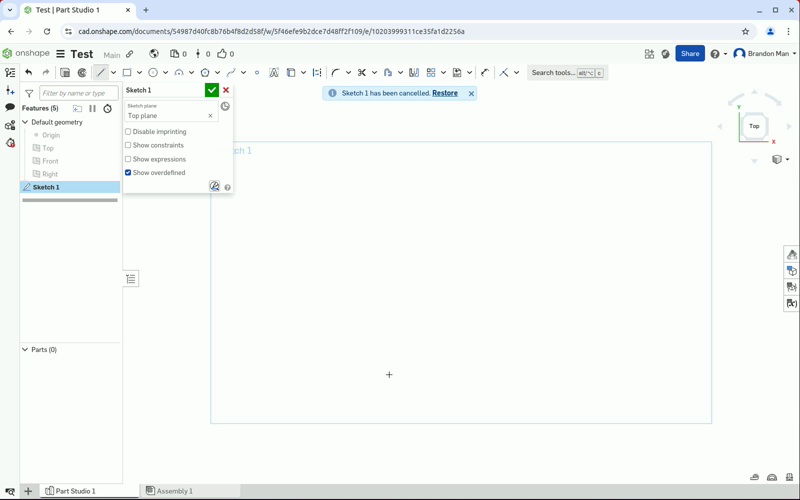
key_up(shift)
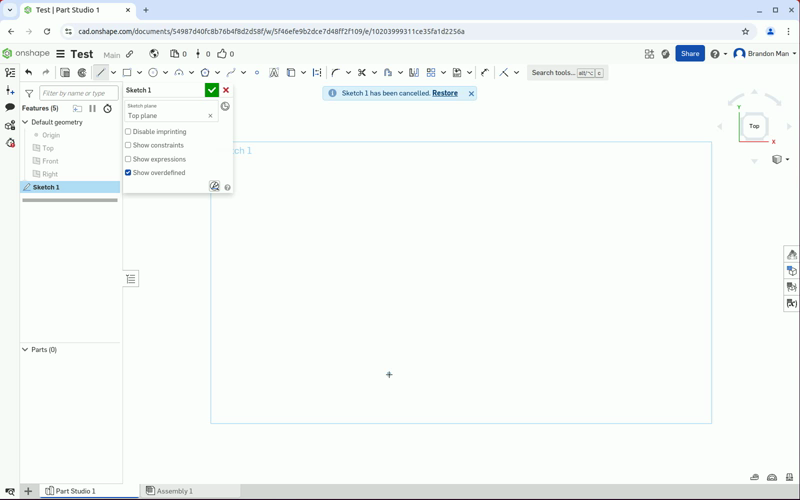
key_down(shift)
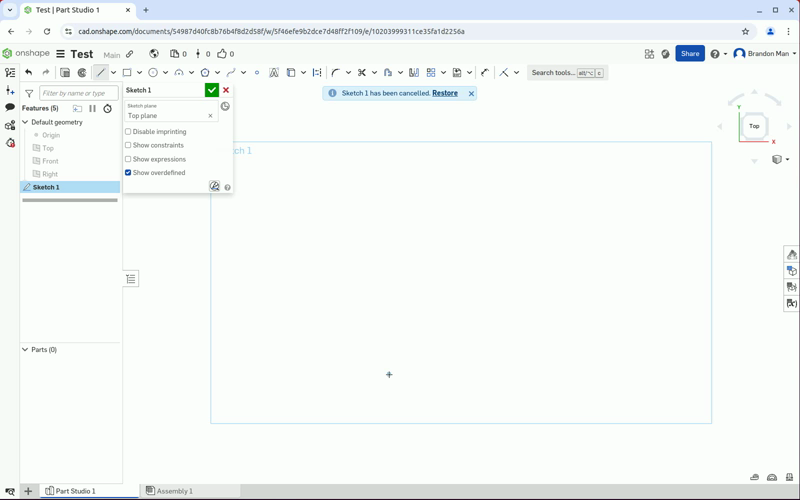
mouse_move(530, 374)
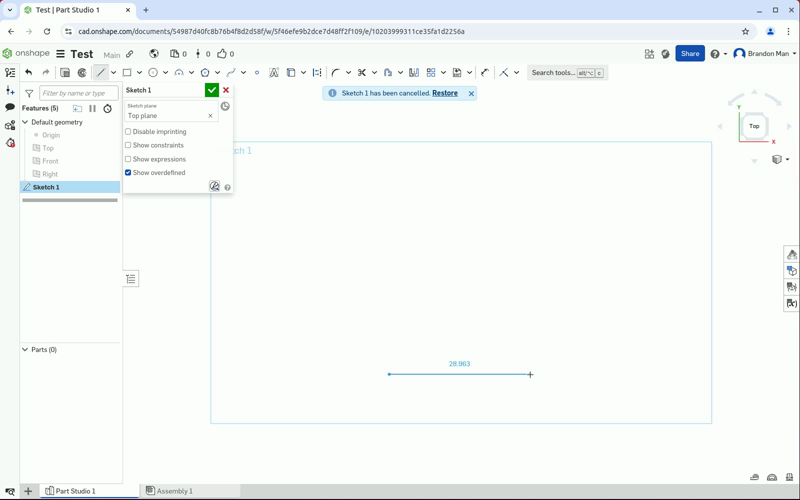
click(530, 374)
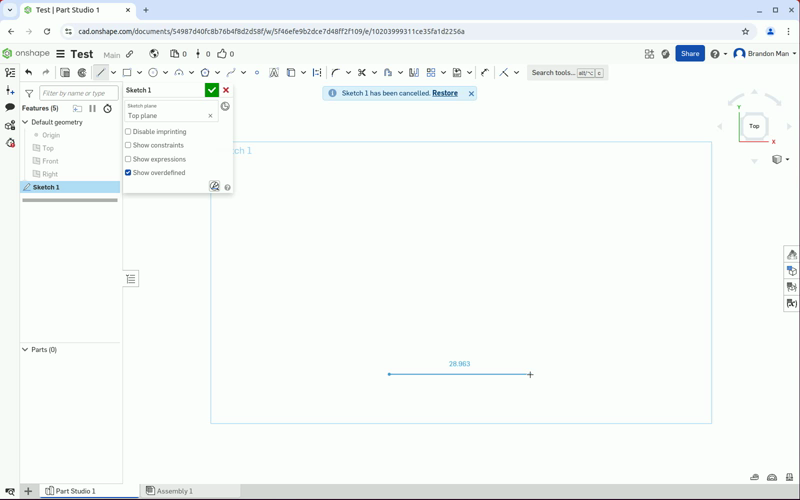
key_up(shift)
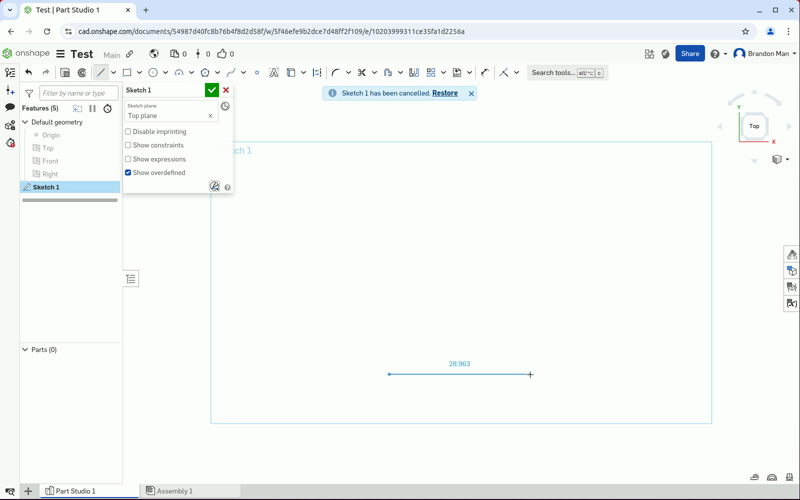
key_down(shift)
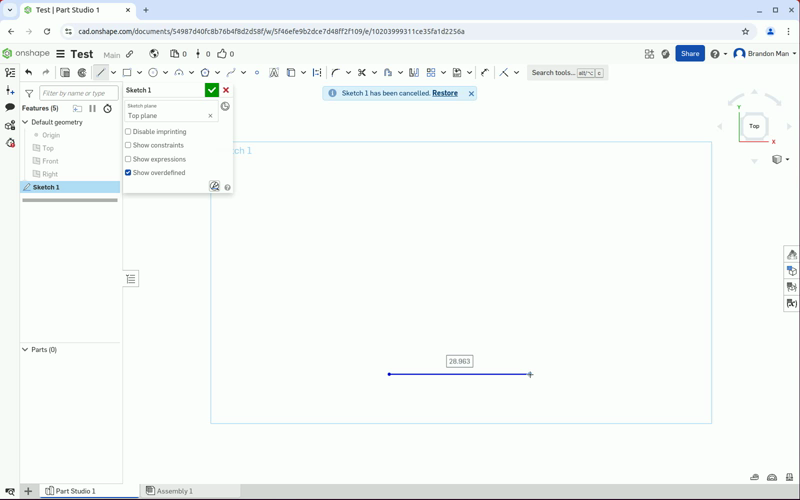
mouse_move(530, 171)
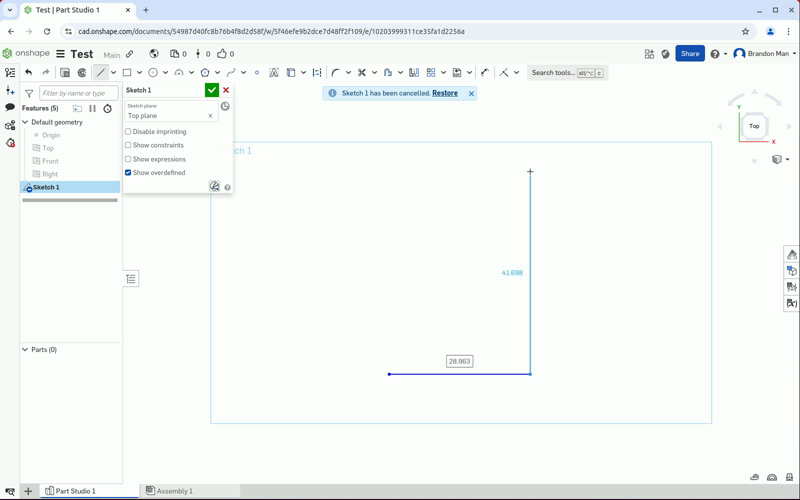
click(530, 171)
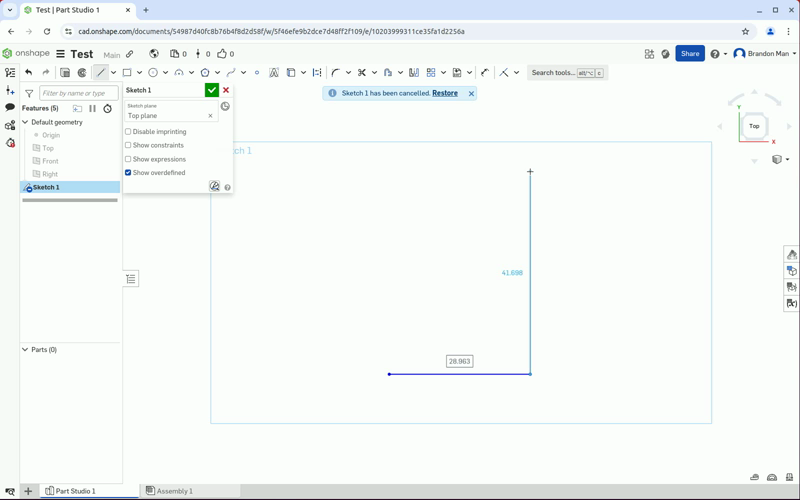
key_up(shift)
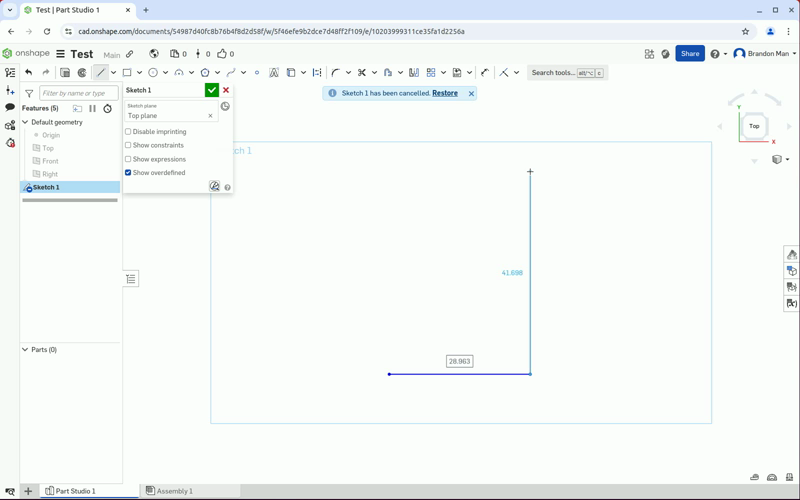
key_down(shift)
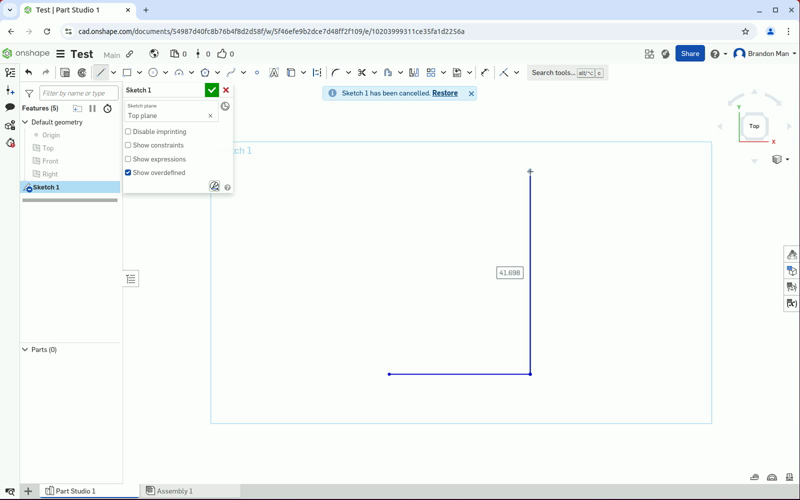
mouse_move(389, 171)
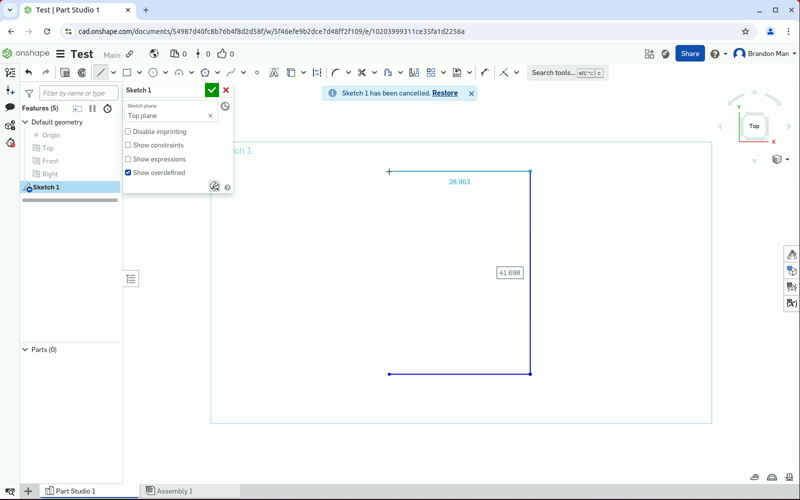
click(389, 171)
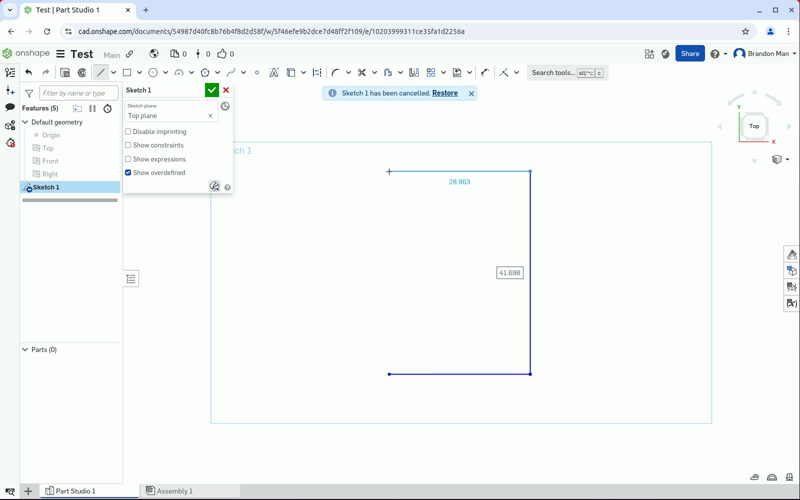
key_up(shift)
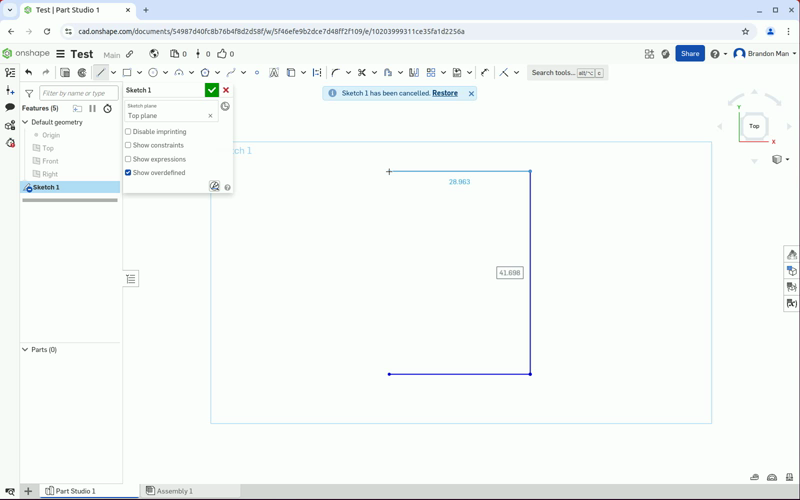
key_down(shift)
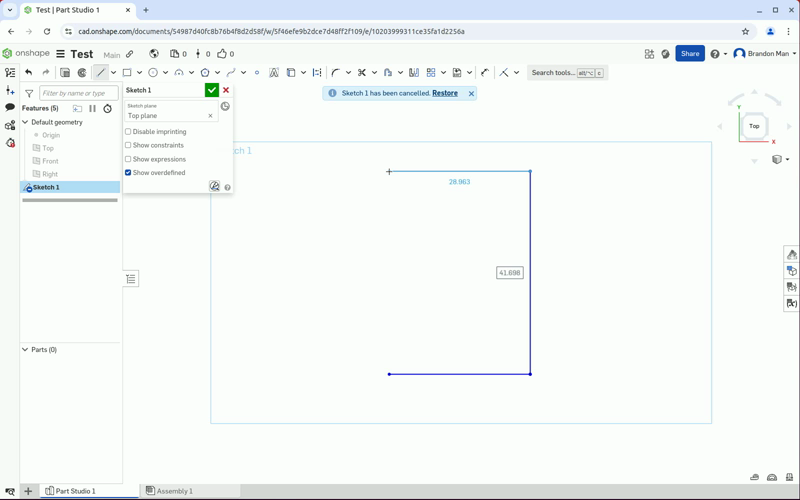
mouse_move(389, 374)
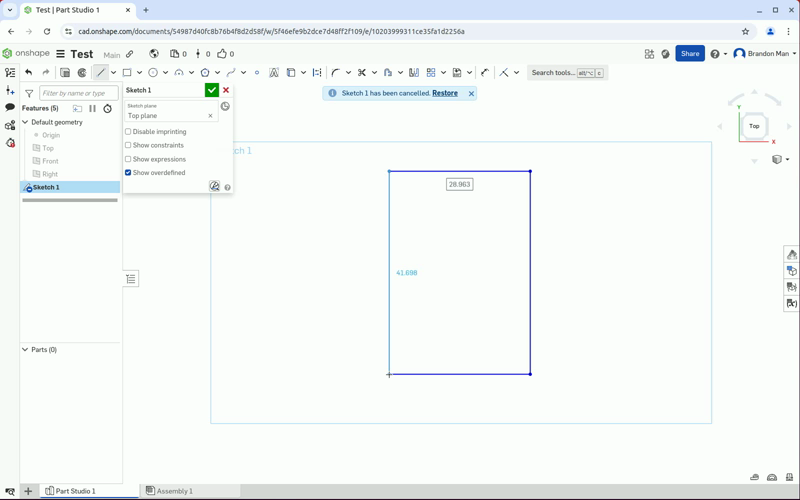
key_up(shift)
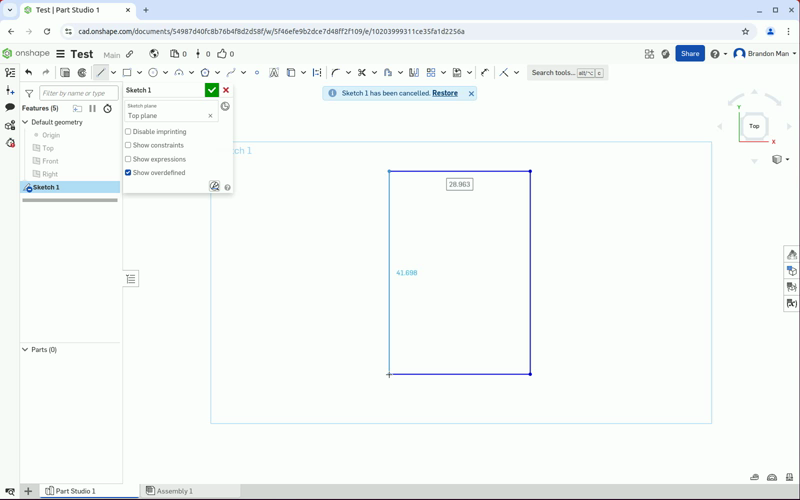
click(389, 374)
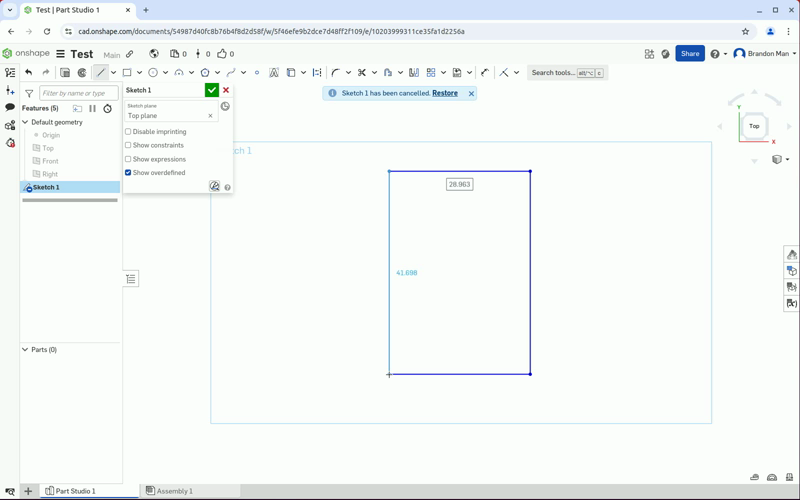
key(esc)
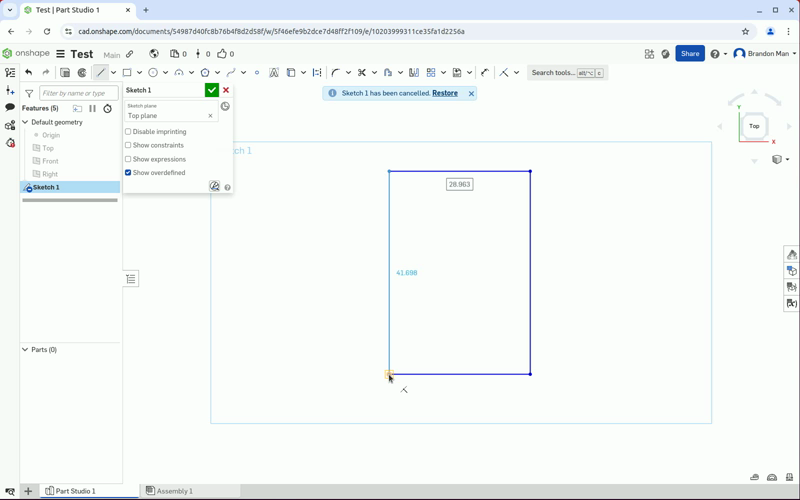
mouse_move(477, 206)
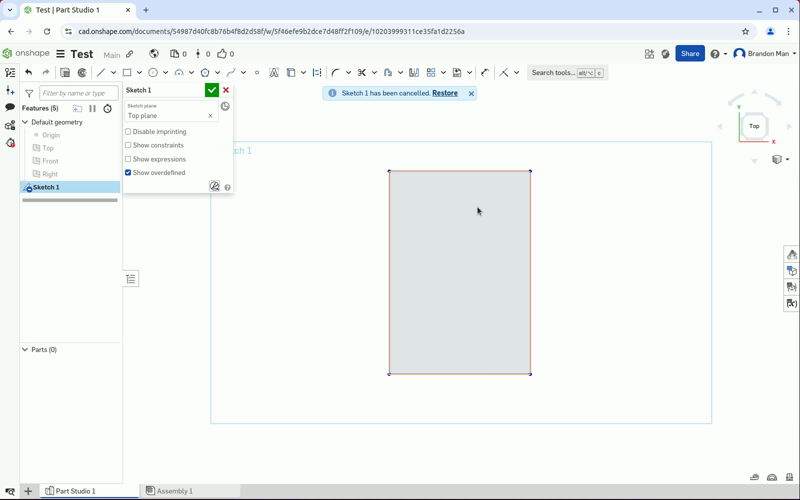
click(477, 206)
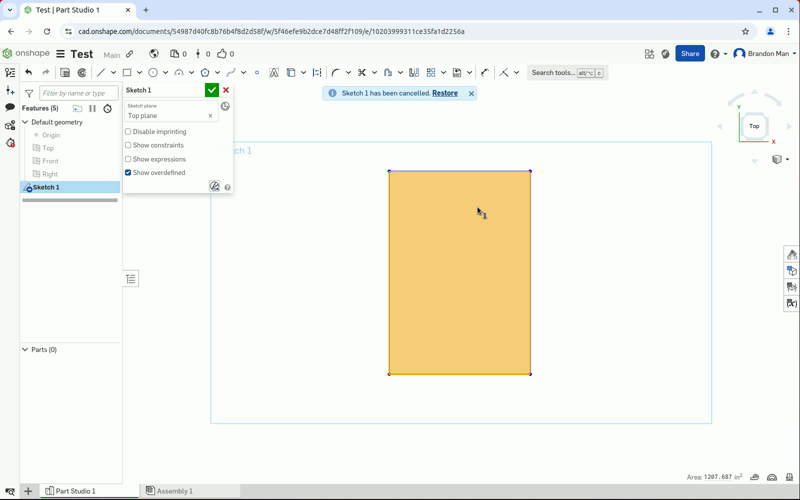
mouse_move(73, 352)
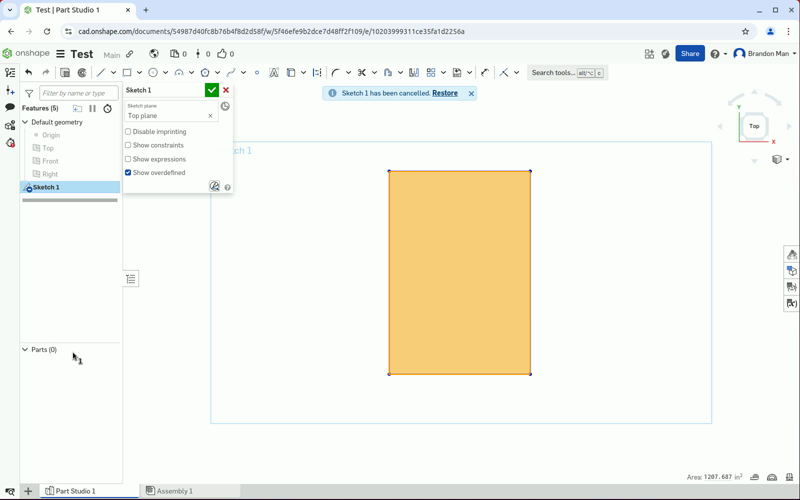
key(shift+y)
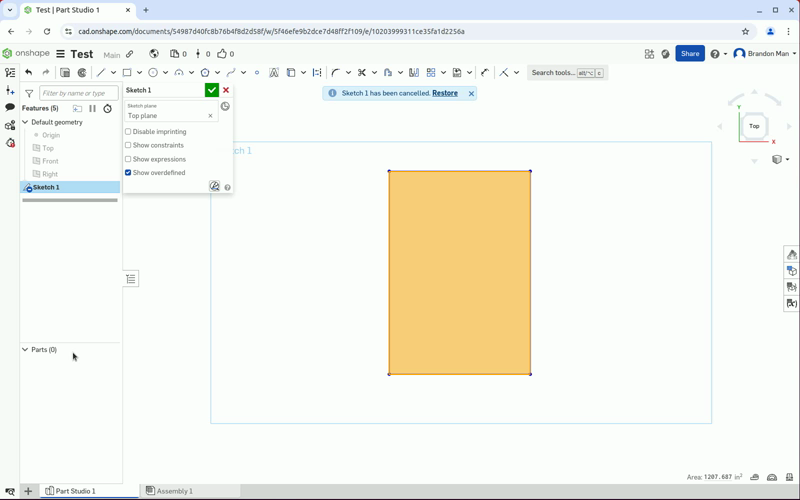
key(shift+e)
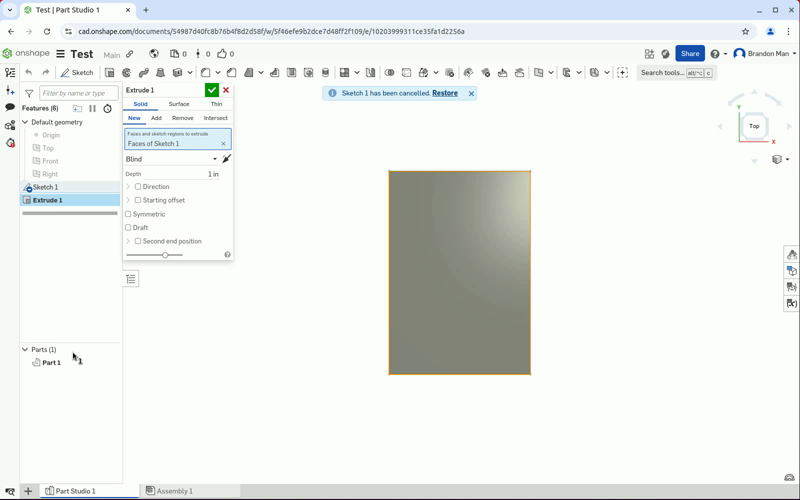
mouse_move(143, 106)
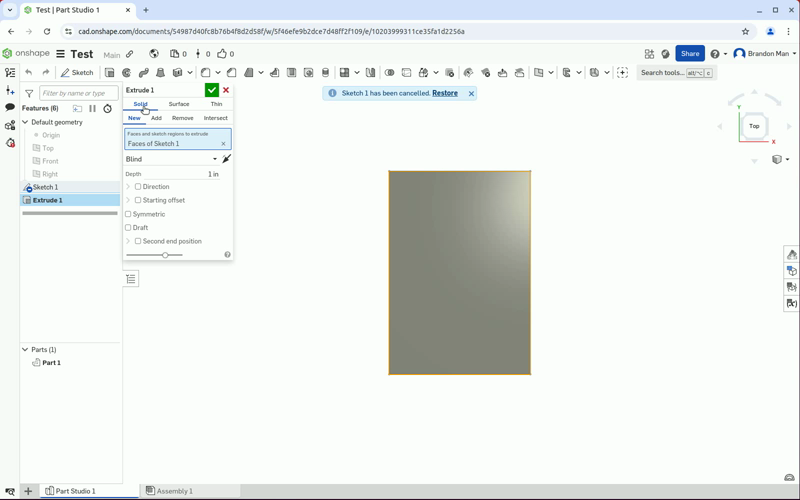
click(143, 106)
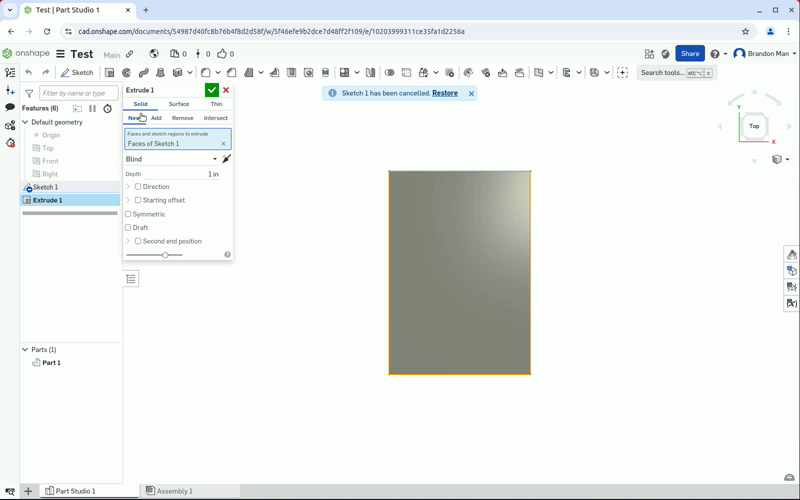
mouse_move(137, 120)
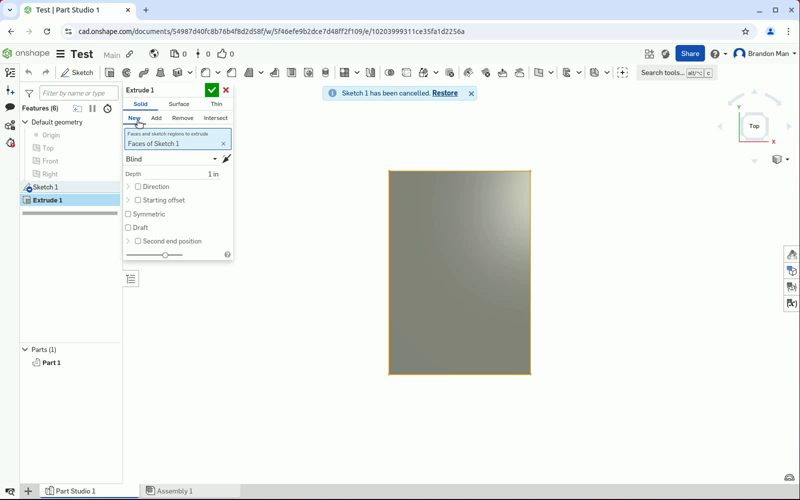
click(137, 120)
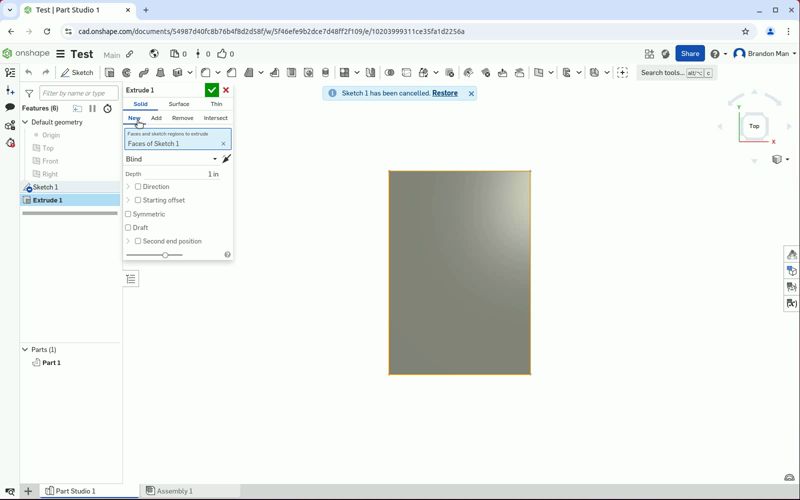
key(tab, 4)
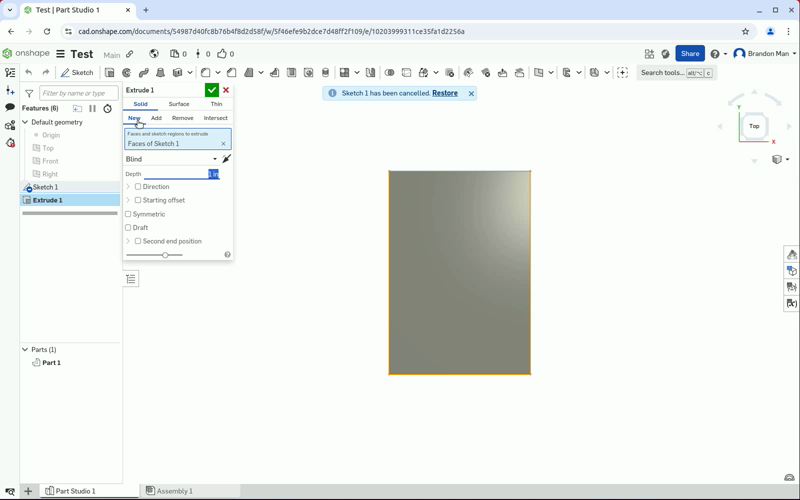
text(20.942)
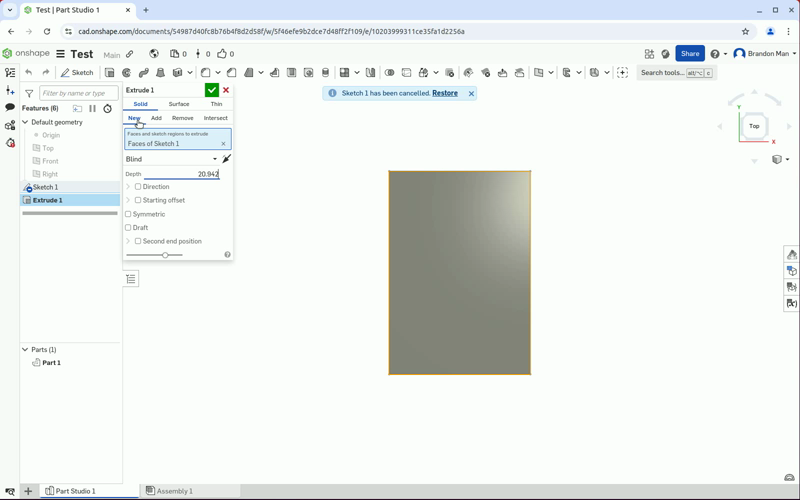
key(enter)
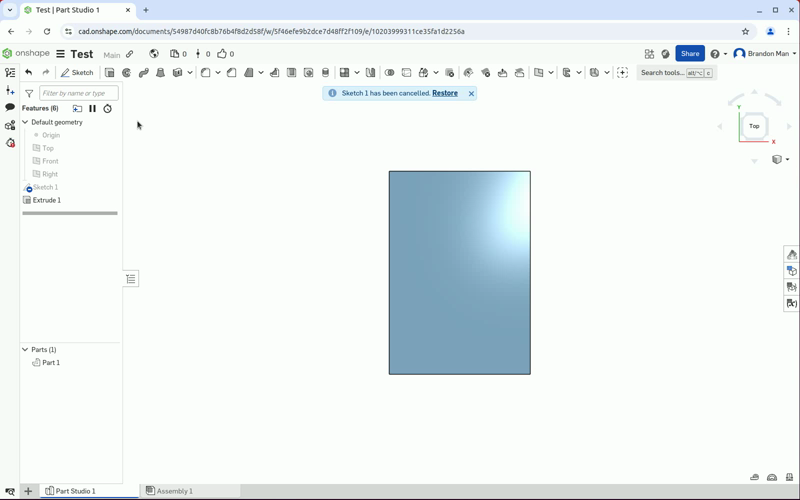
key(shift+h)
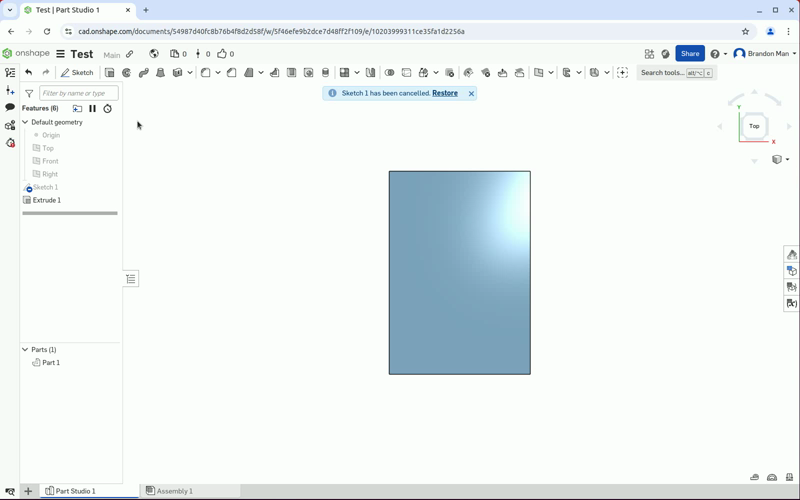
key(shift+h)
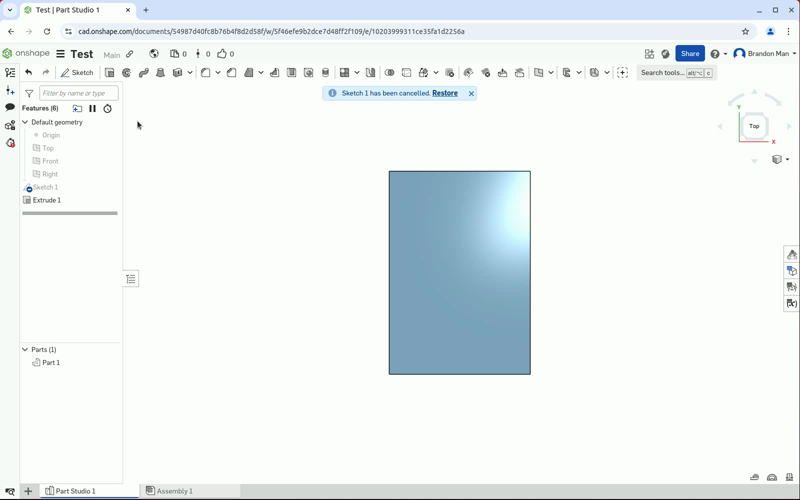
mouse_move(73, 189)
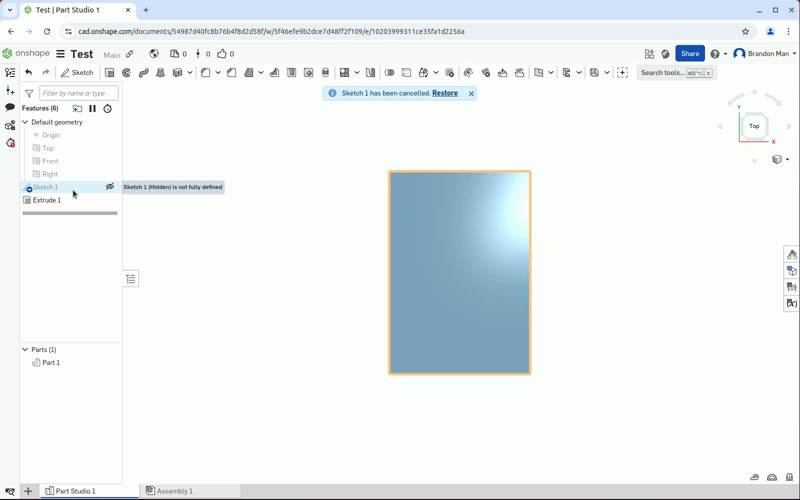
click(73, 189)
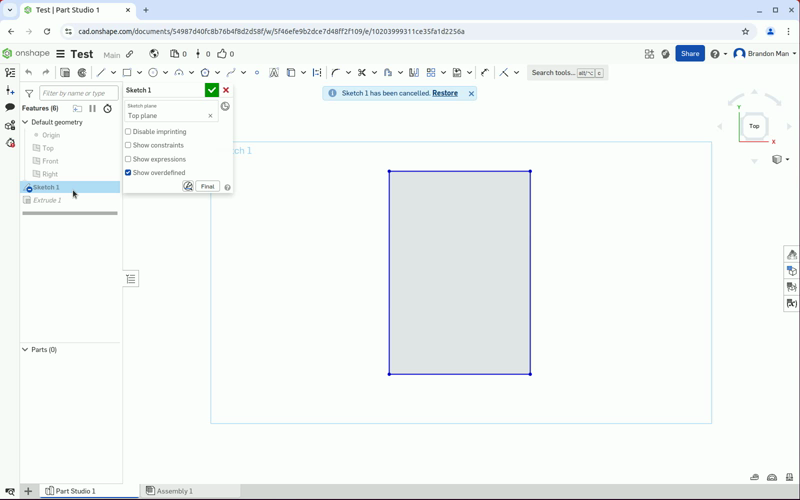
mouse_move(229, 92)
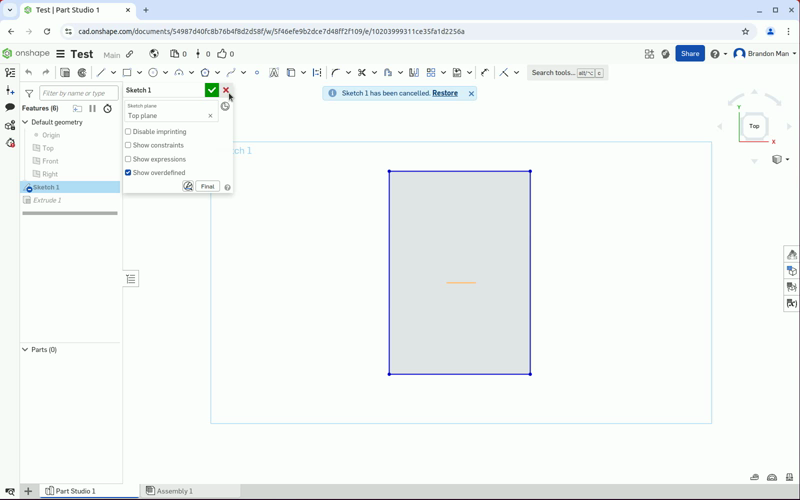
click(229, 92)
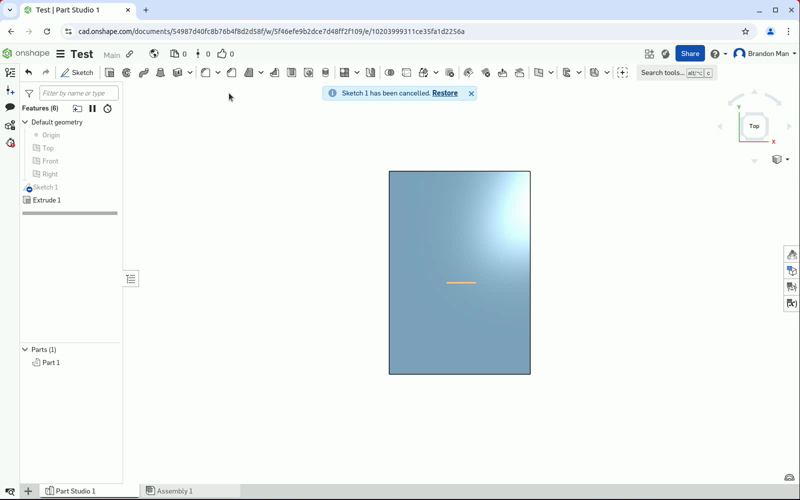
mouse_move(541, 75)
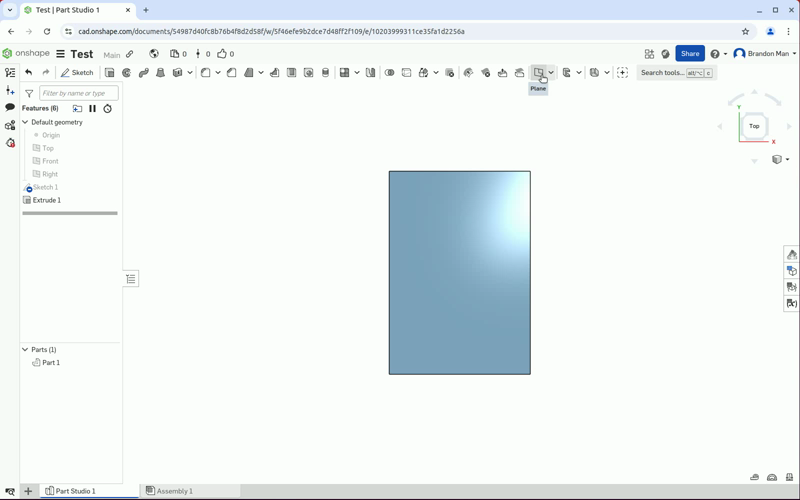
click(541, 75)
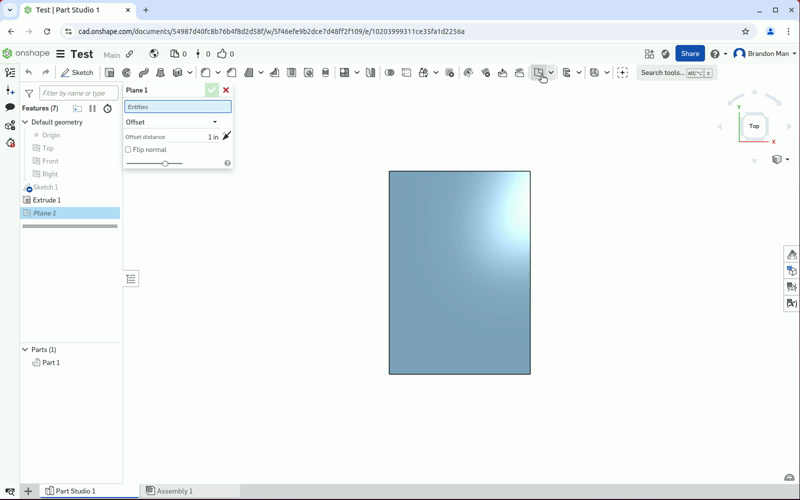
mouse_move(73, 150)
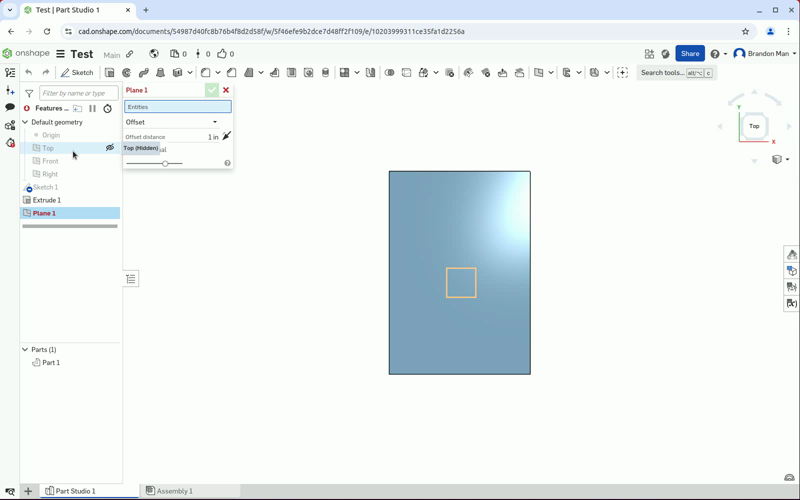
click(73, 150)
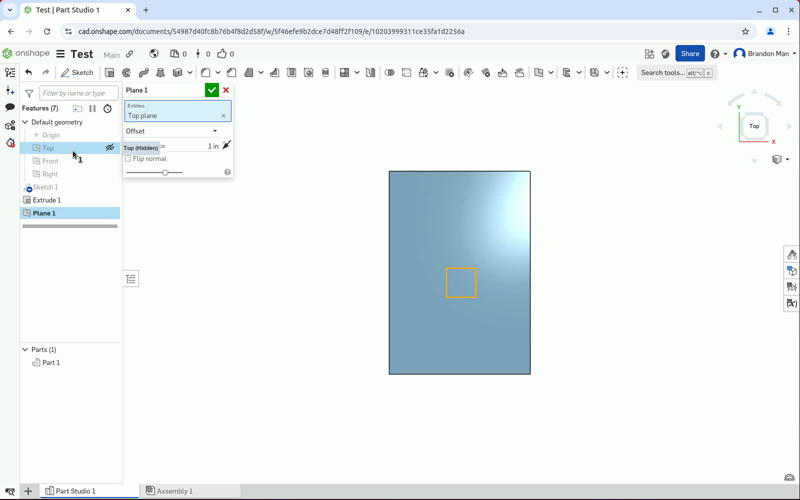
key(tab, 2)
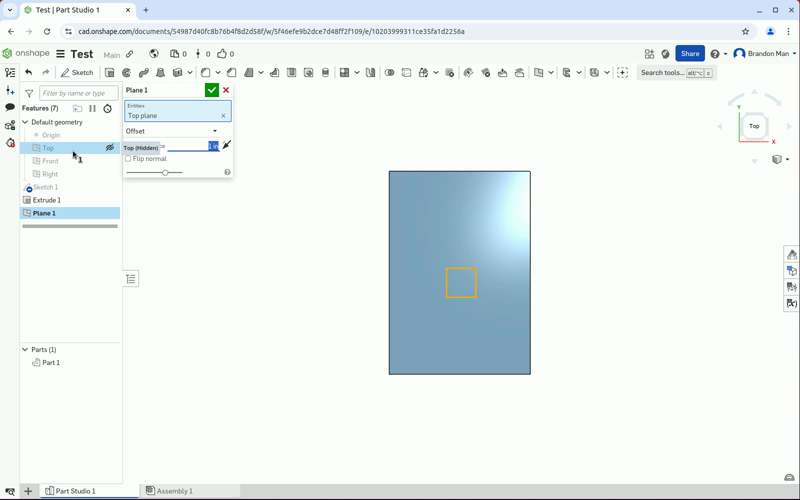
text(20.951)
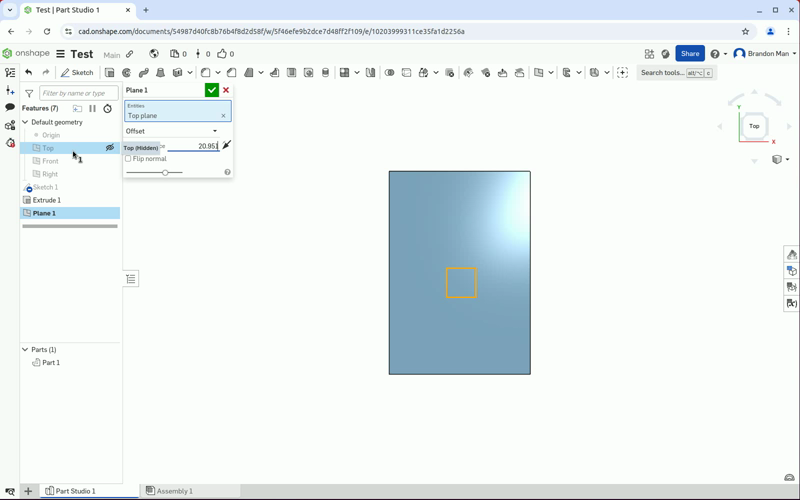
key(enter, 2)
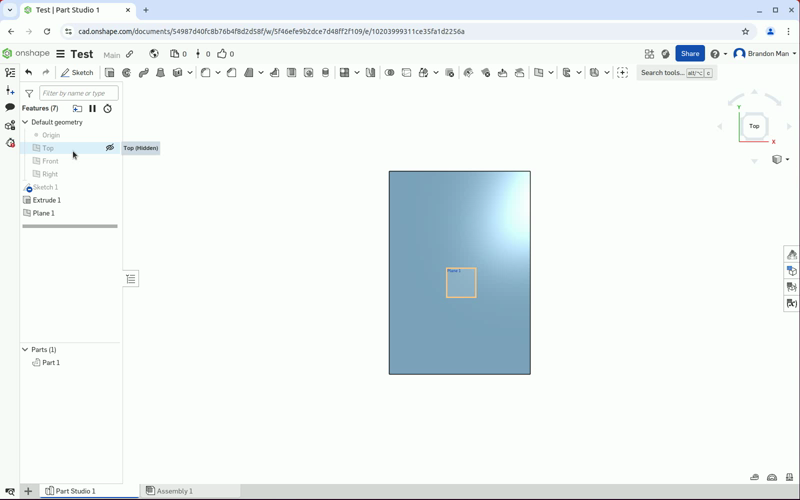
key(shift+s)
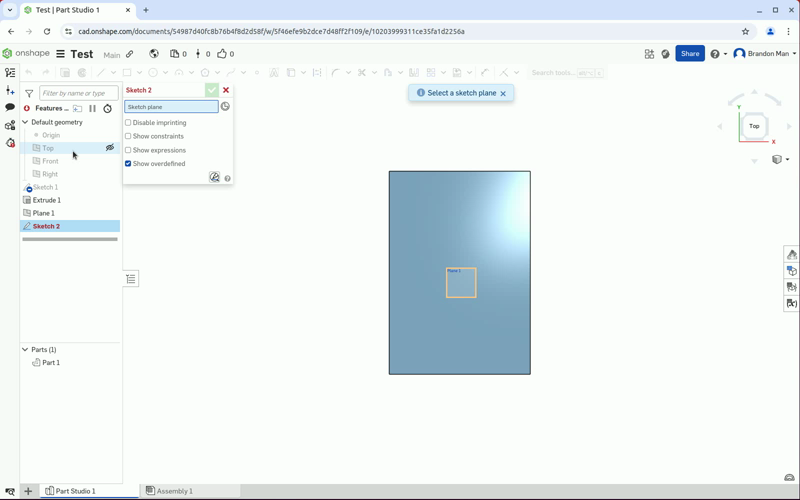
mouse_move(73, 215)
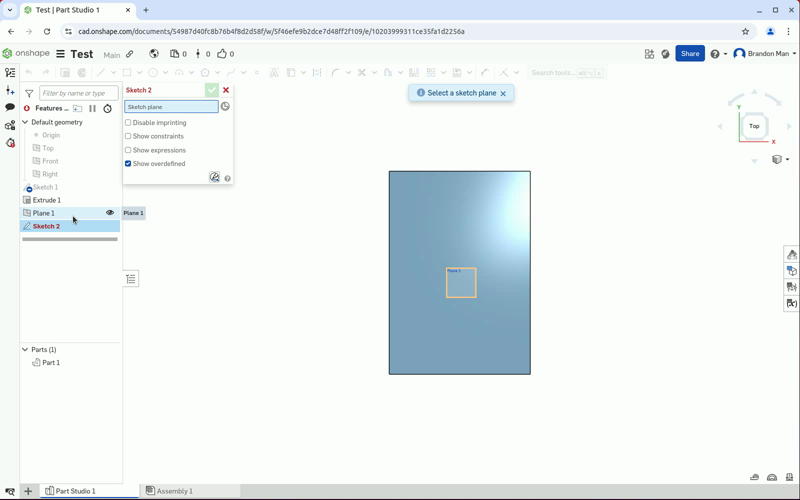
click(73, 215)
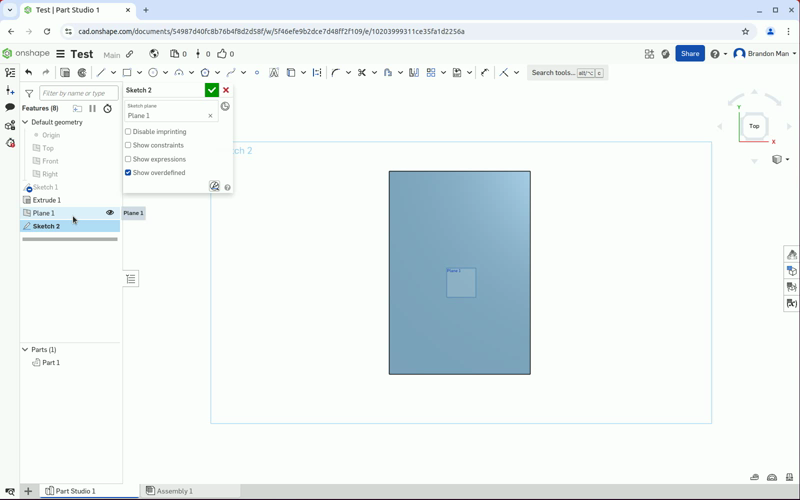
mouse_move(73, 352)
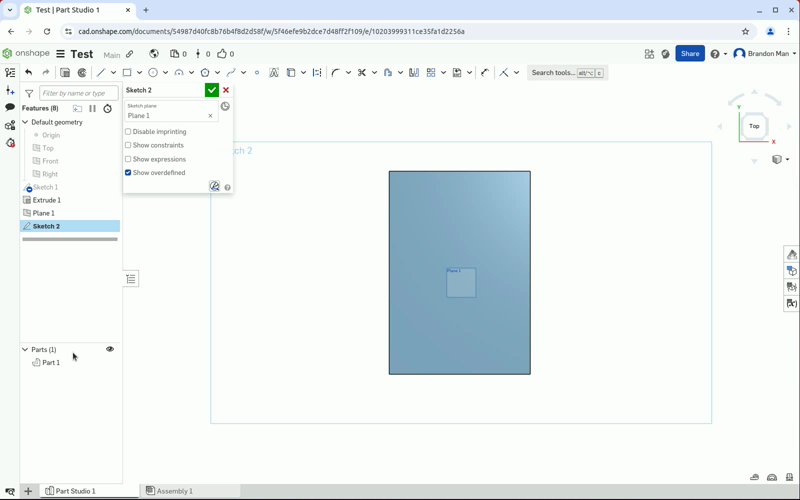
key(y)
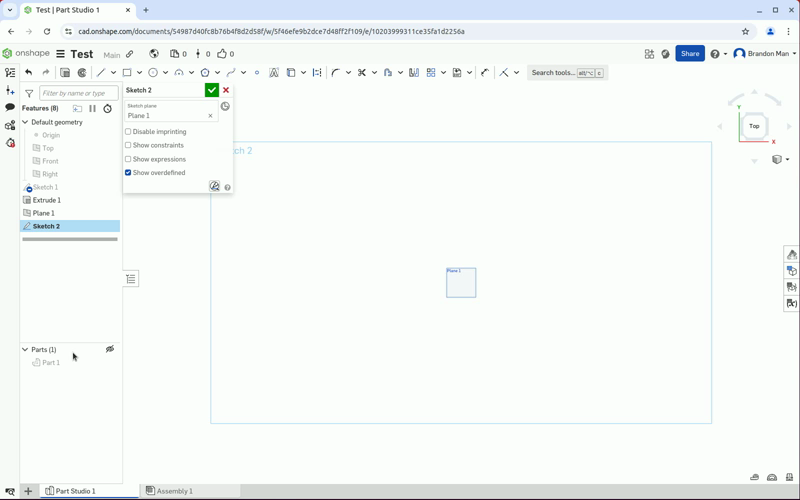
key(l)
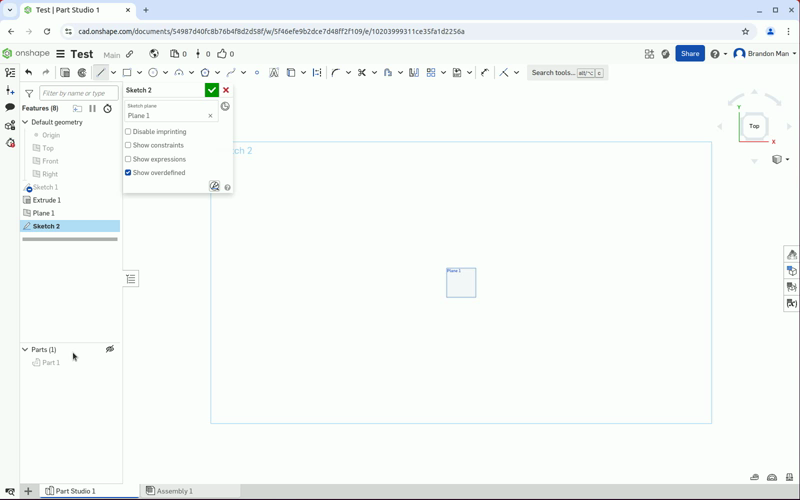
key_down(shift)
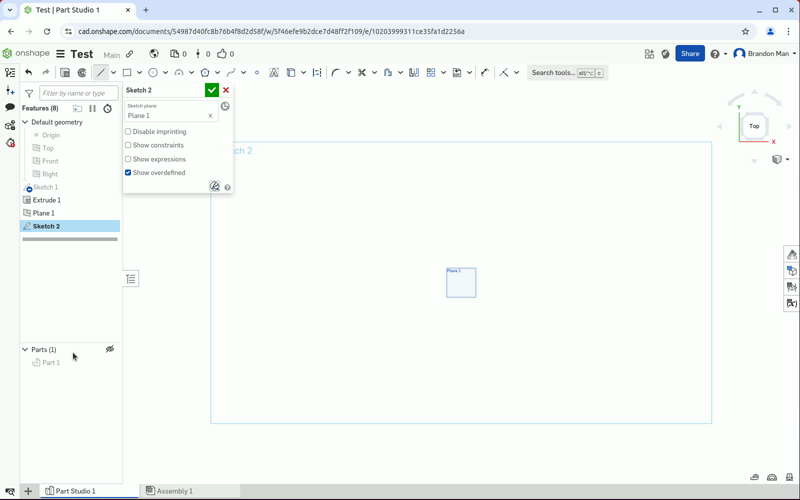
mouse_move(470, 272)
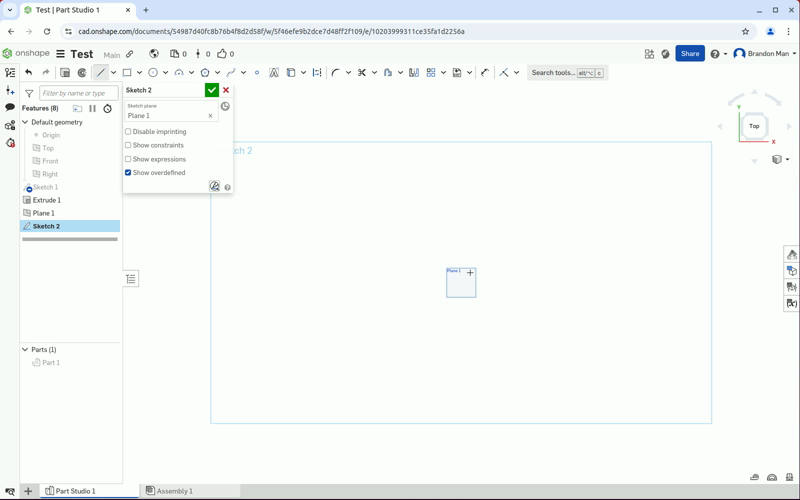
click(470, 272)
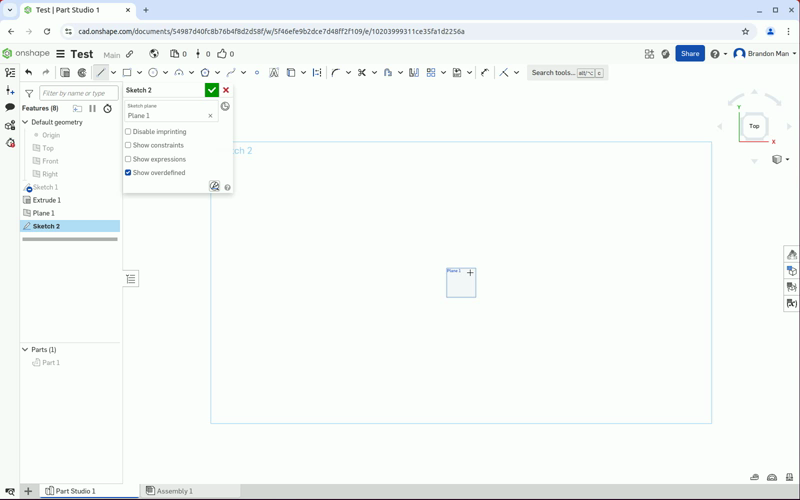
key_up(shift)
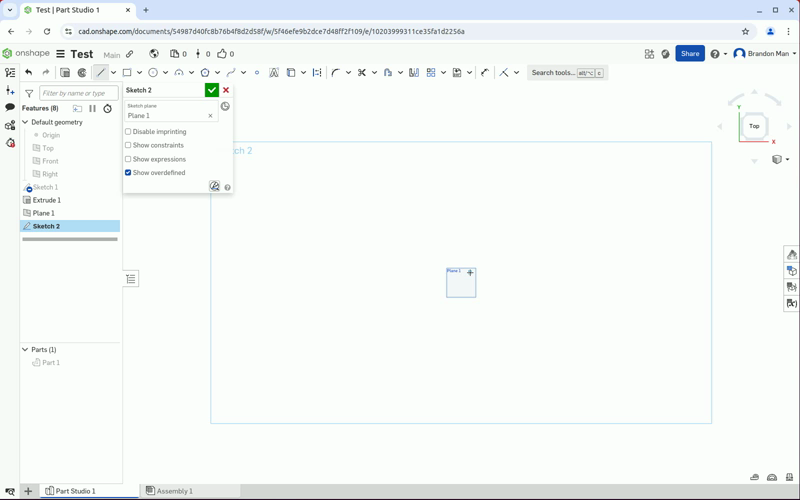
key_down(shift)
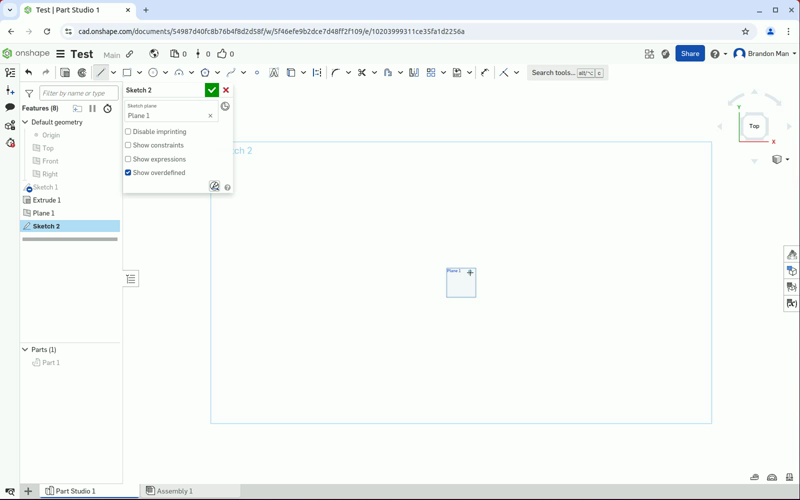
mouse_move(531, 272)
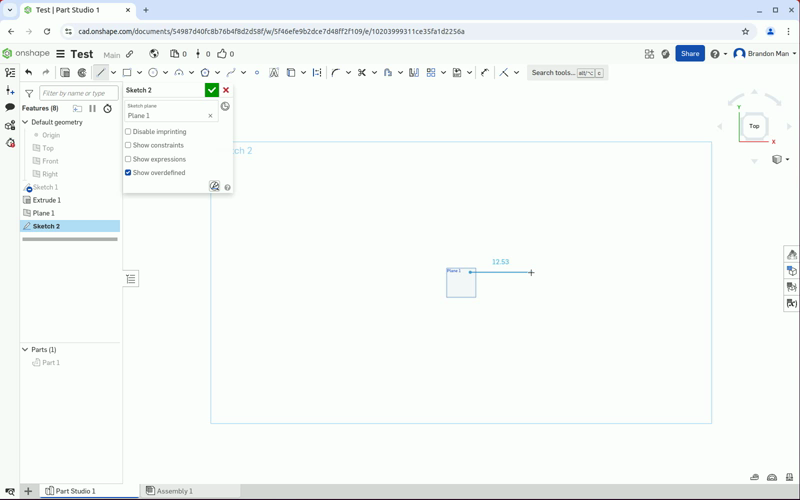
click(531, 272)
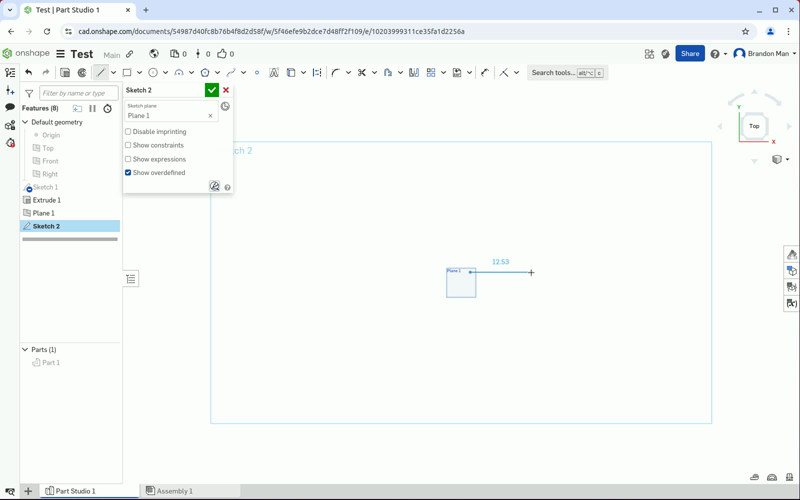
key_up(shift)
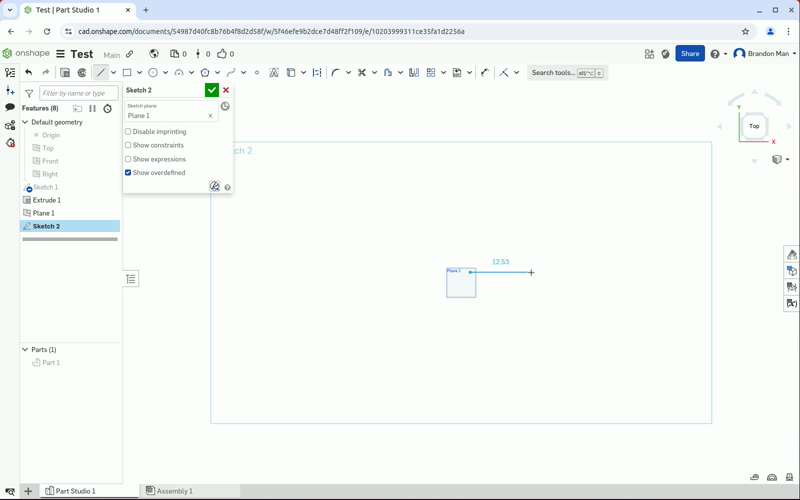
key_down(shift)
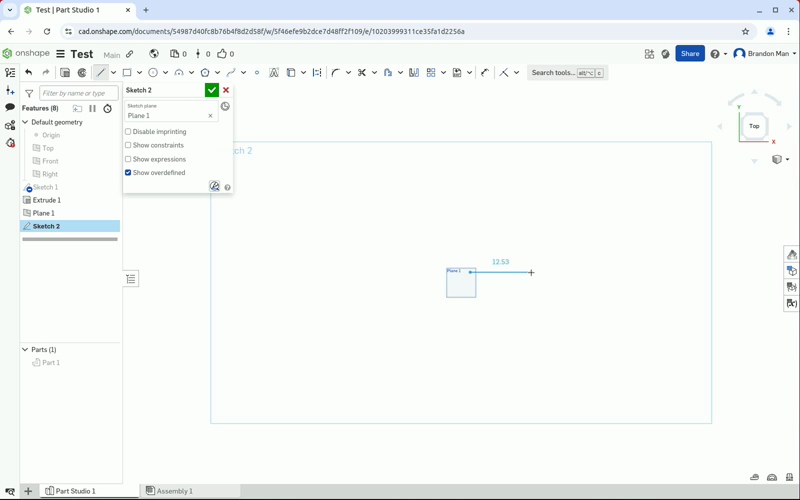
mouse_move(531, 170)
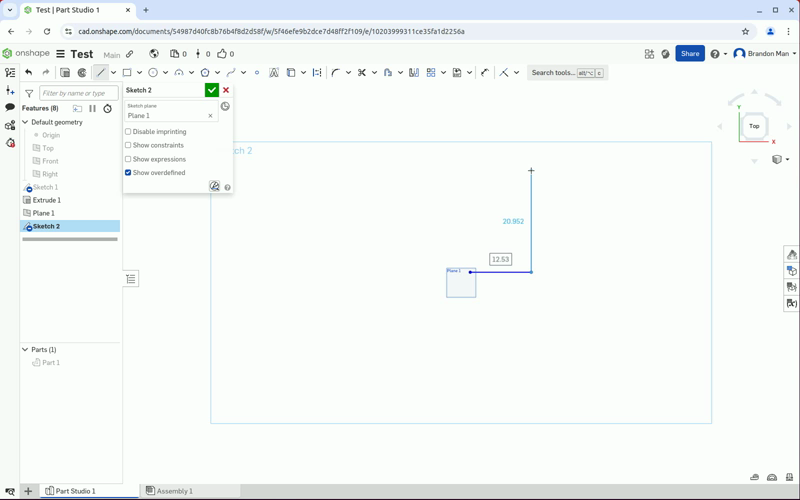
click(531, 170)
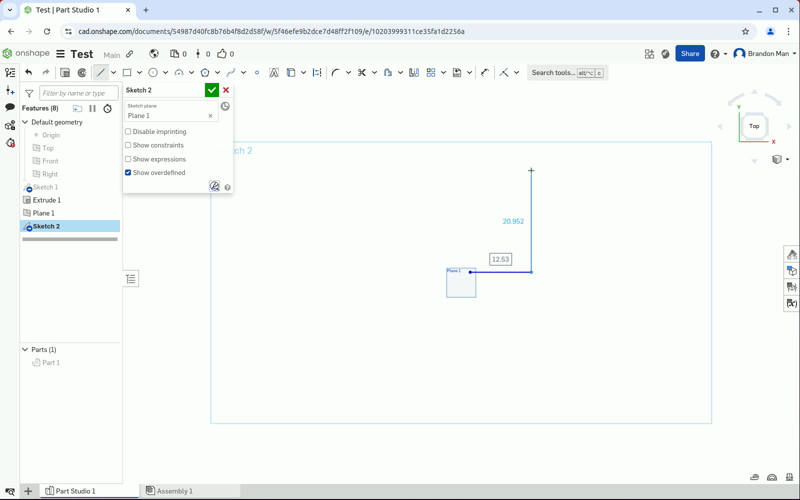
key_up(shift)
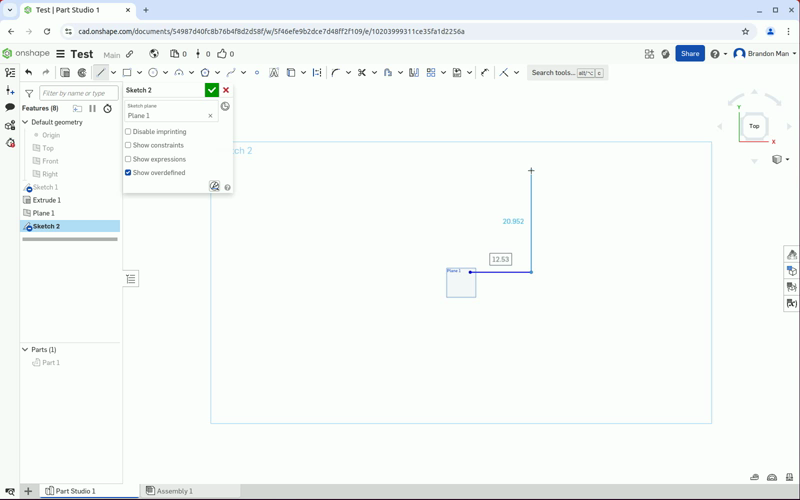
key_down(shift)
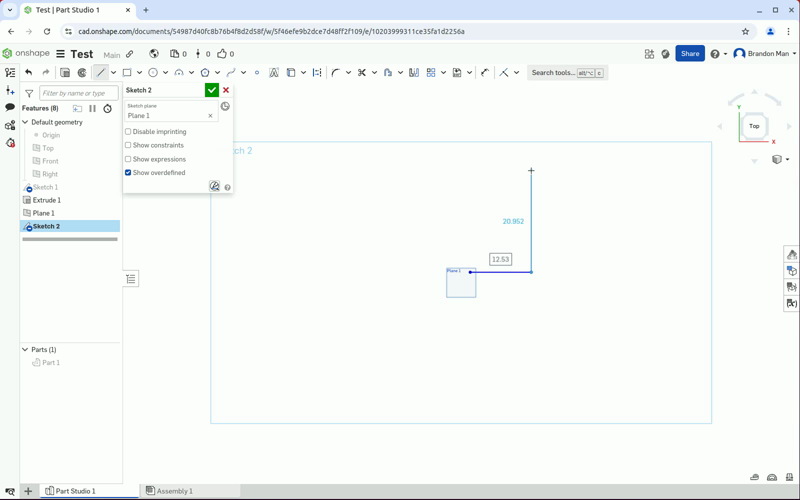
mouse_move(470, 170)
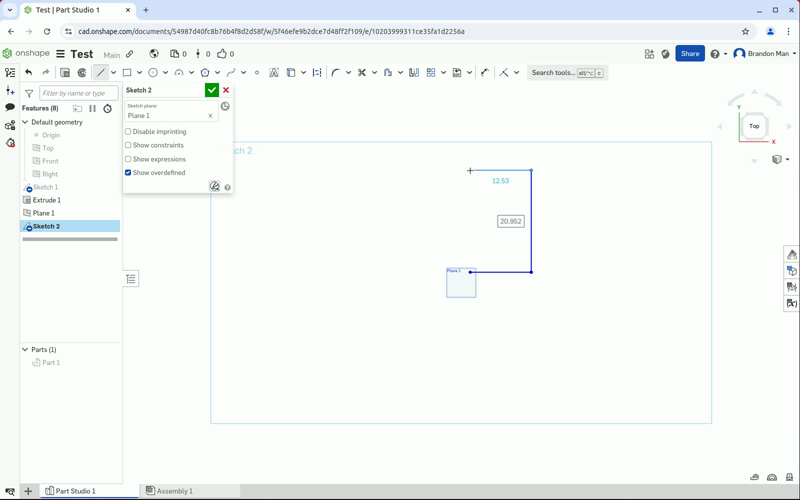
click(470, 170)
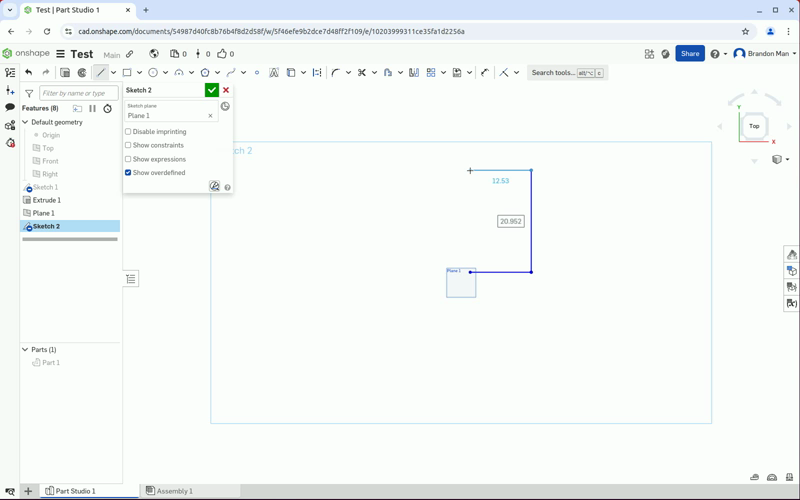
key_up(shift)
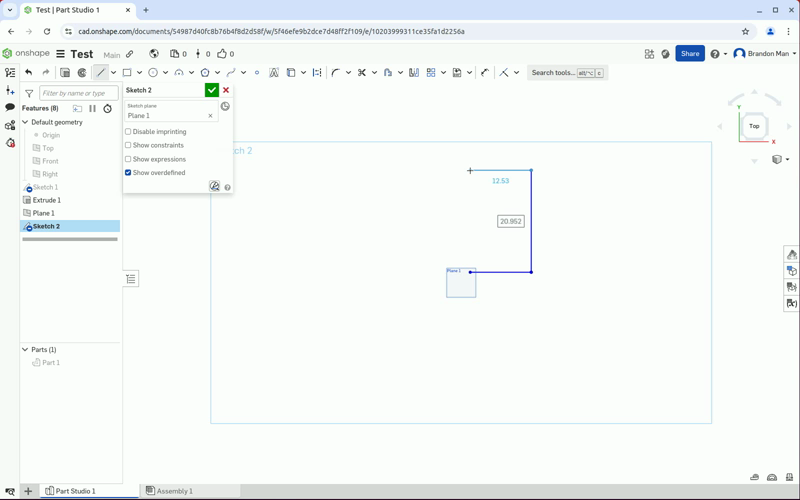
key_down(shift)
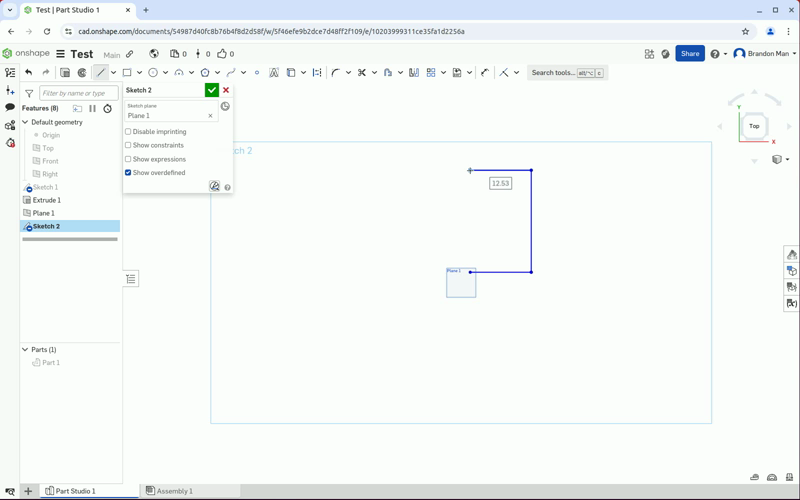
mouse_move(470, 272)
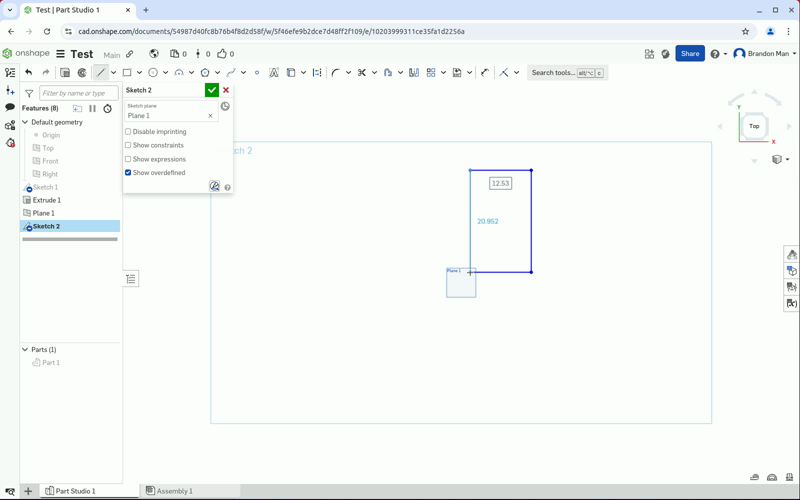
key_up(shift)
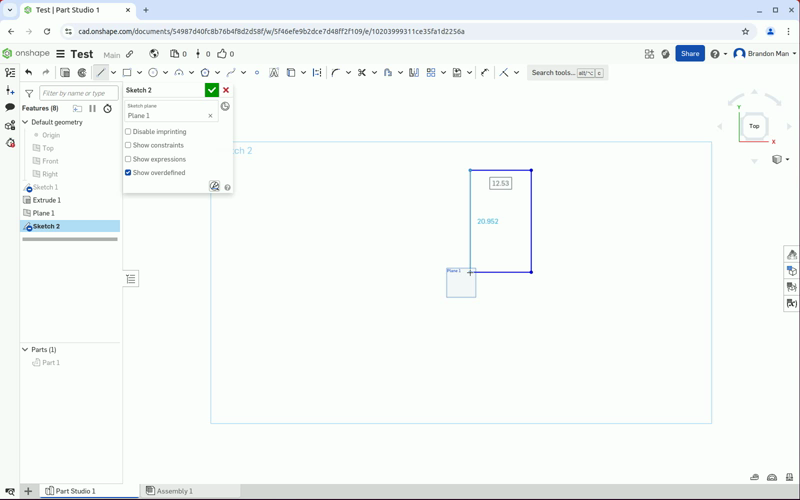
click(470, 272)
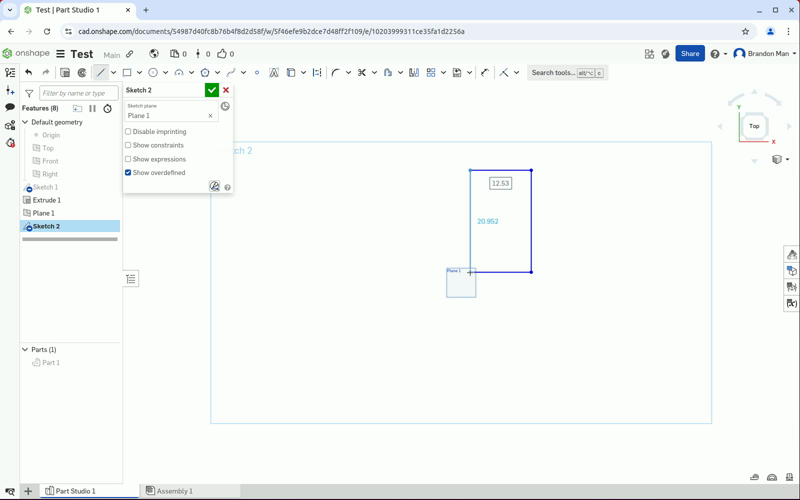
key(esc)
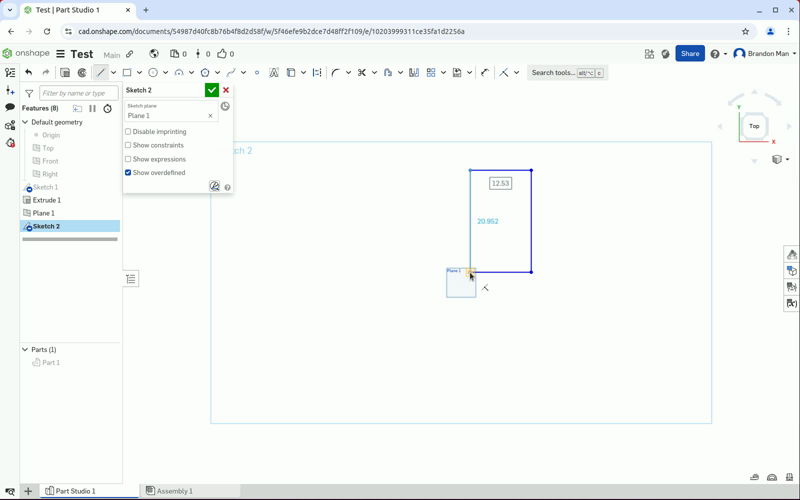
mouse_move(510, 229)
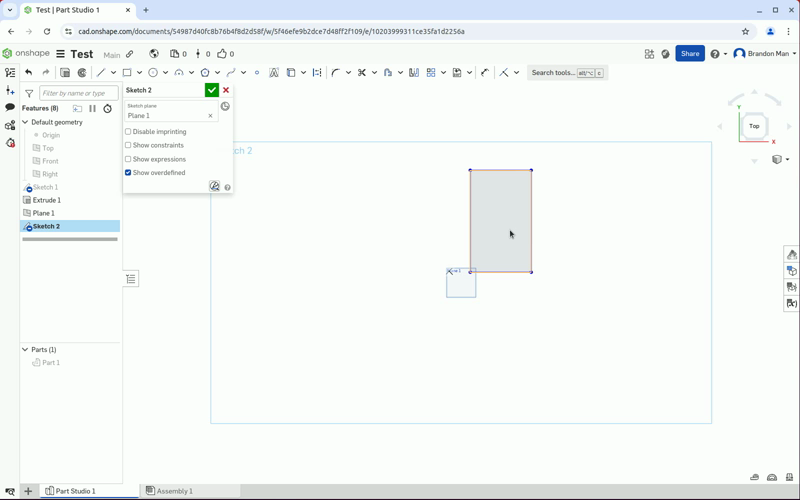
click(510, 229)
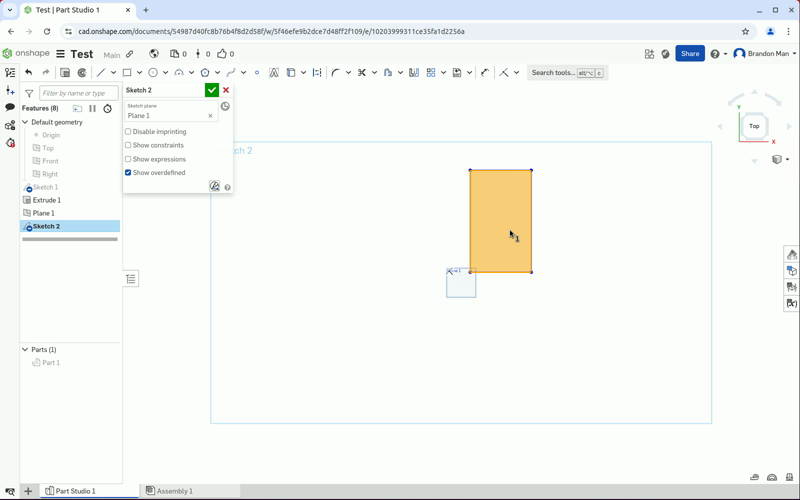
mouse_move(73, 352)
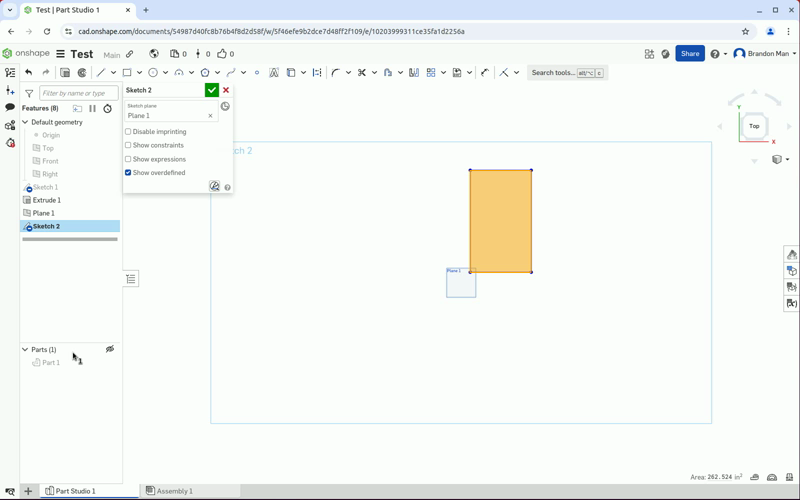
key(shift+y)
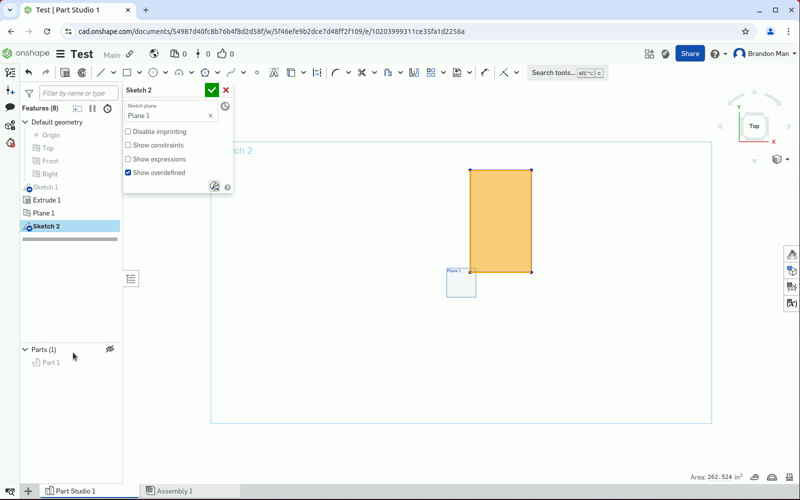
key(shift+e)
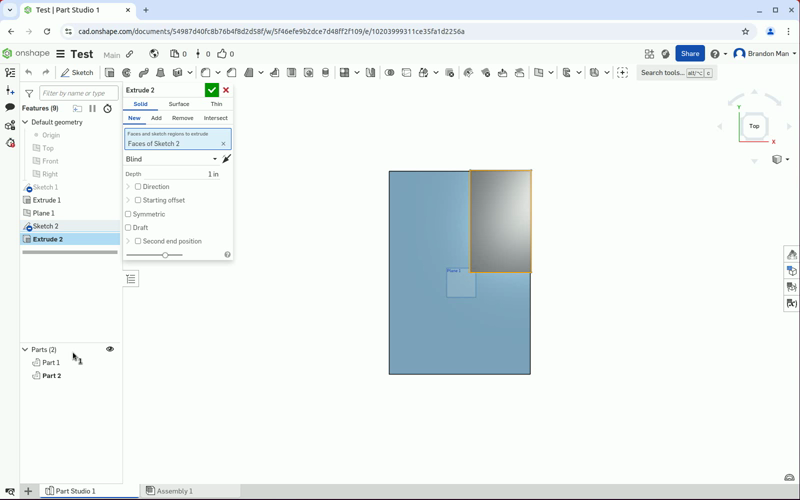
mouse_move(143, 106)
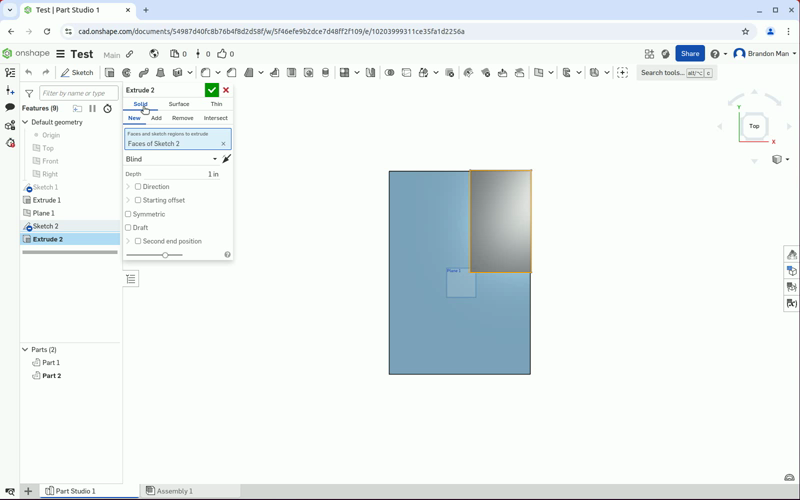
click(143, 106)
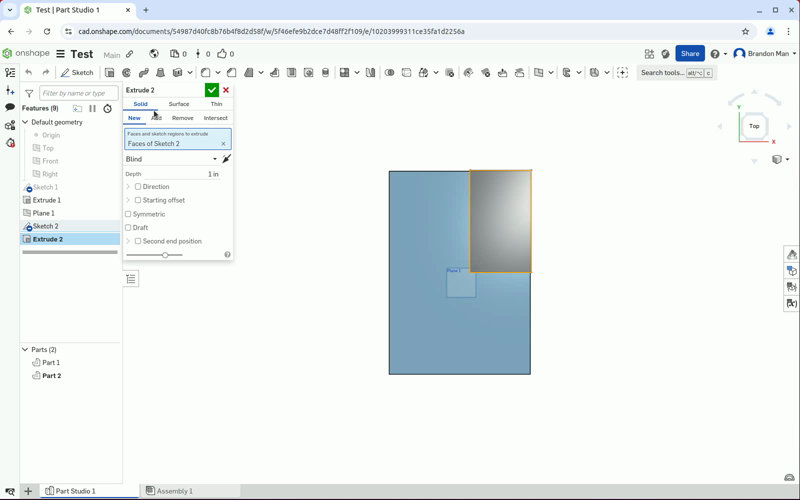
mouse_move(186, 120)
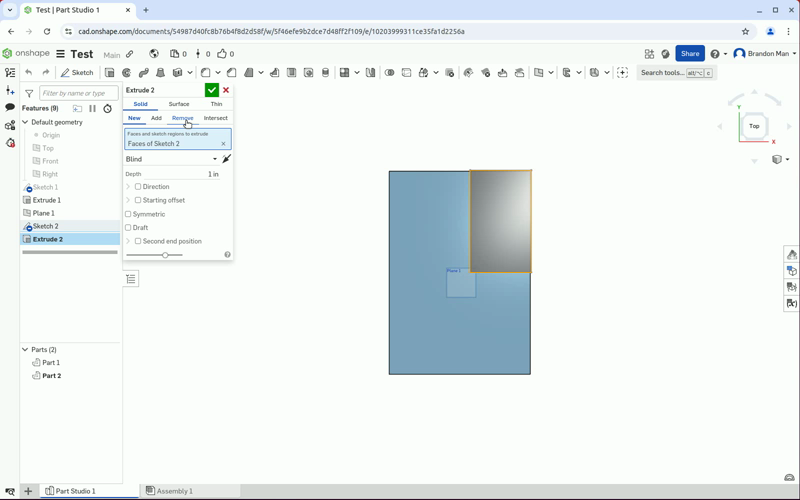
click(186, 120)
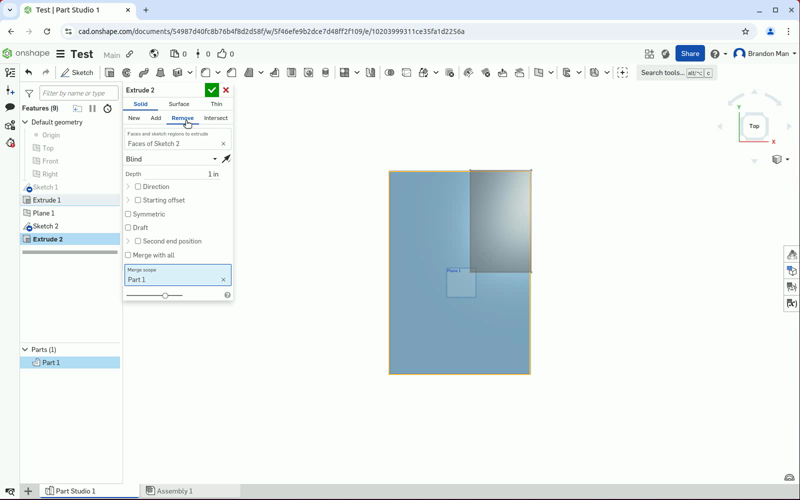
key(tab, 4)
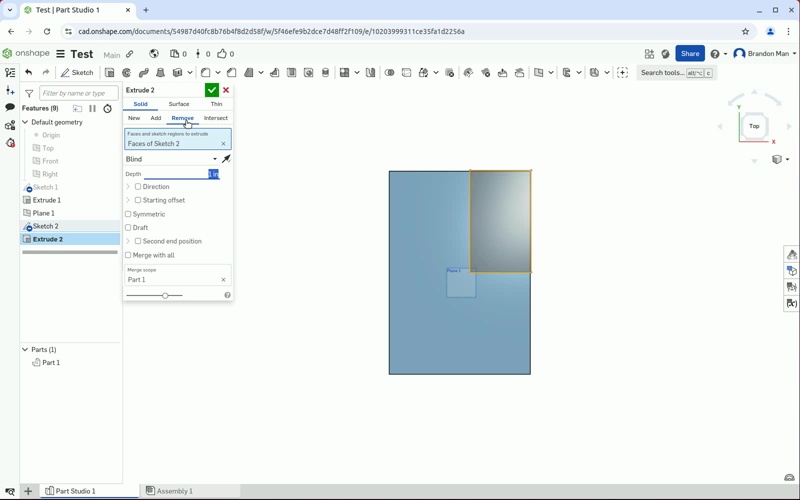
text(5.055)
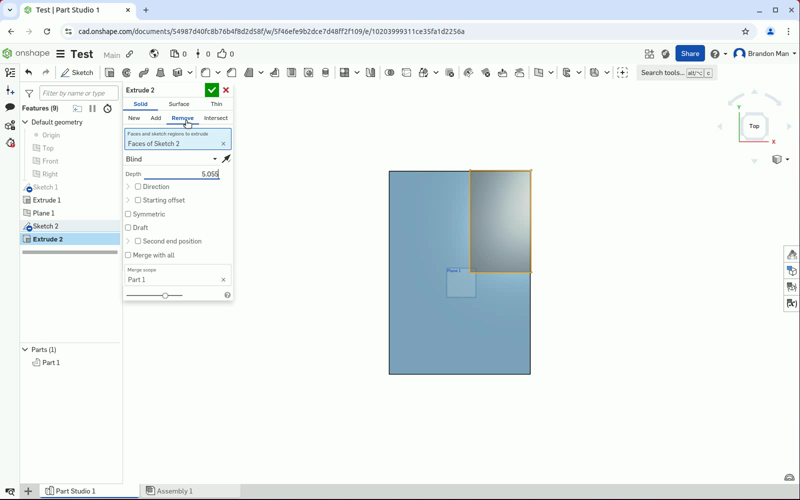
key(tab, 6)
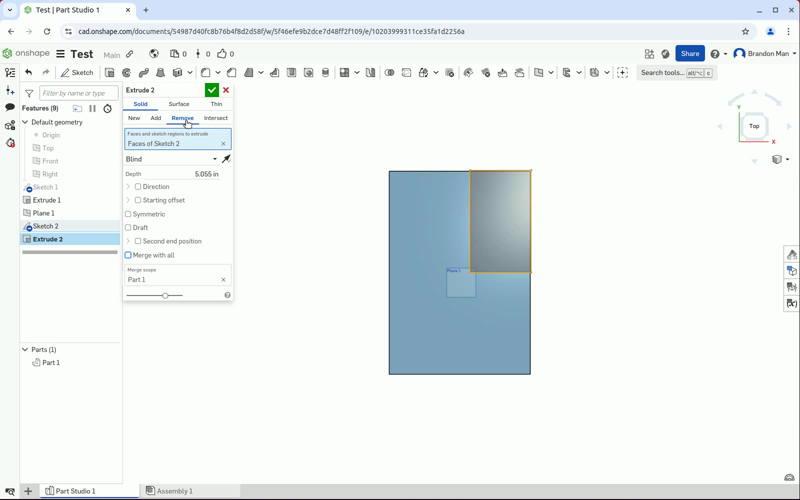
key(space)
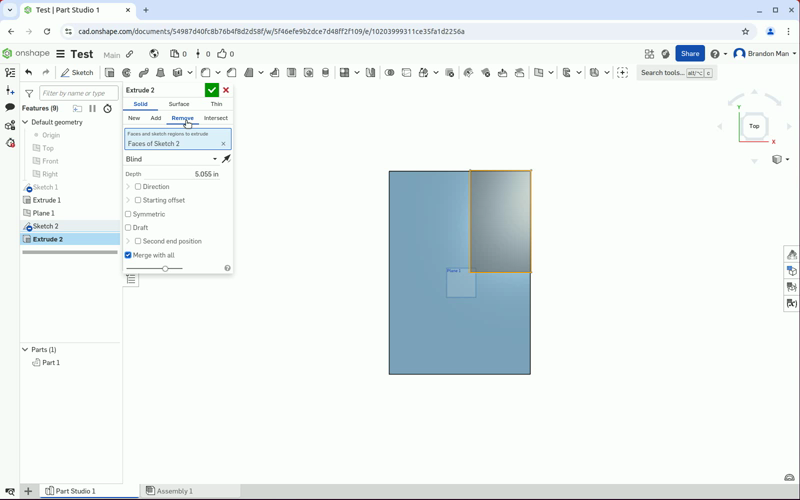
key(enter)
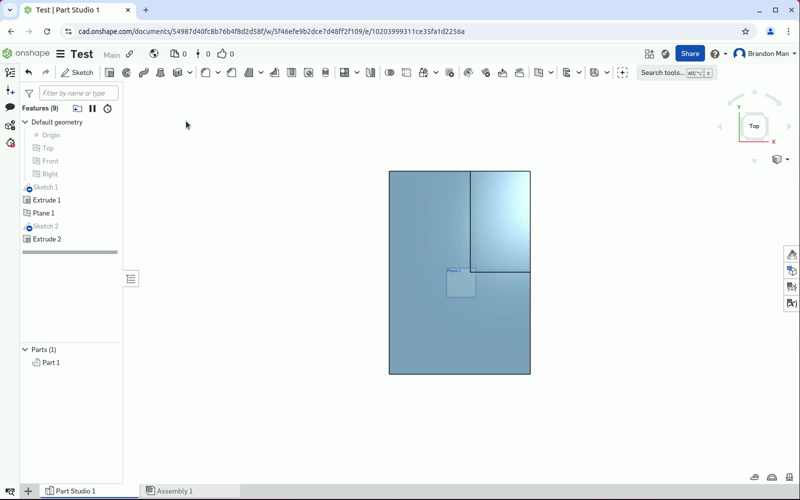
key(shift+h)
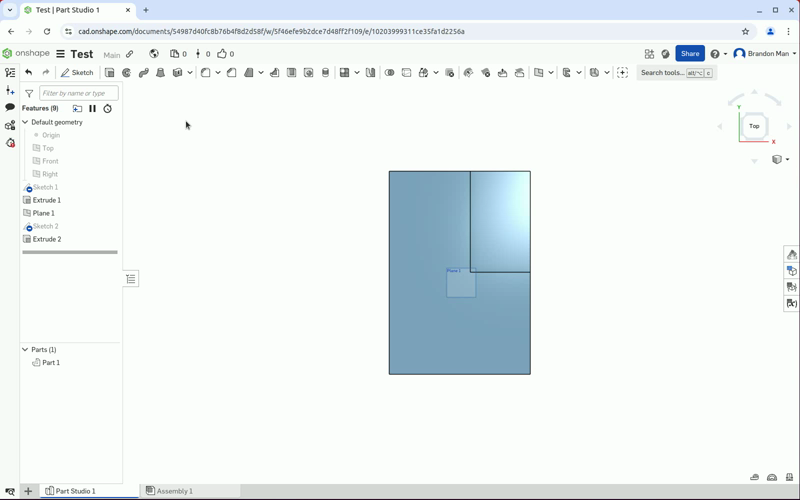
key(shift+h)
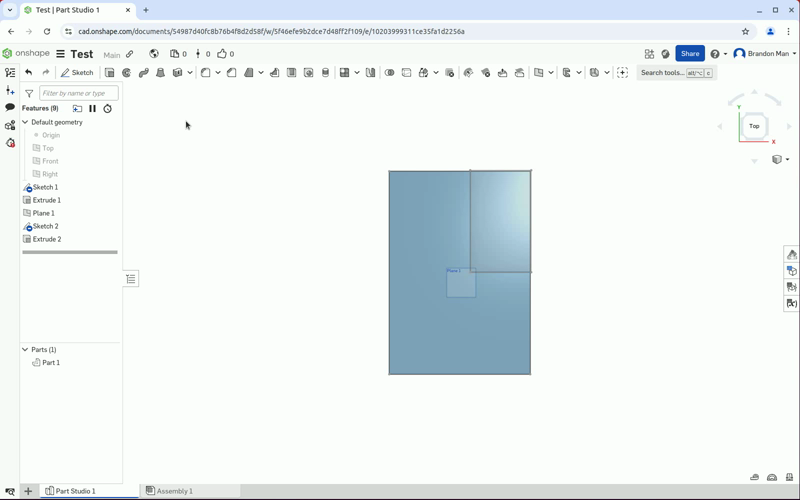
key(shift+7)
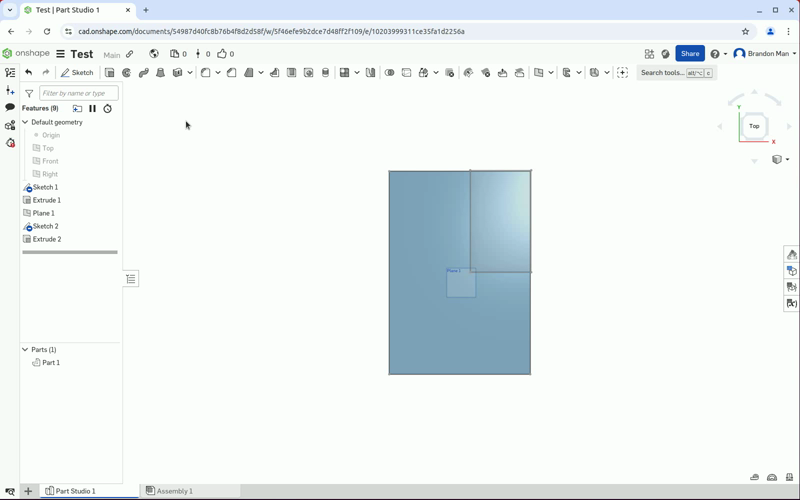
key(up, 3)
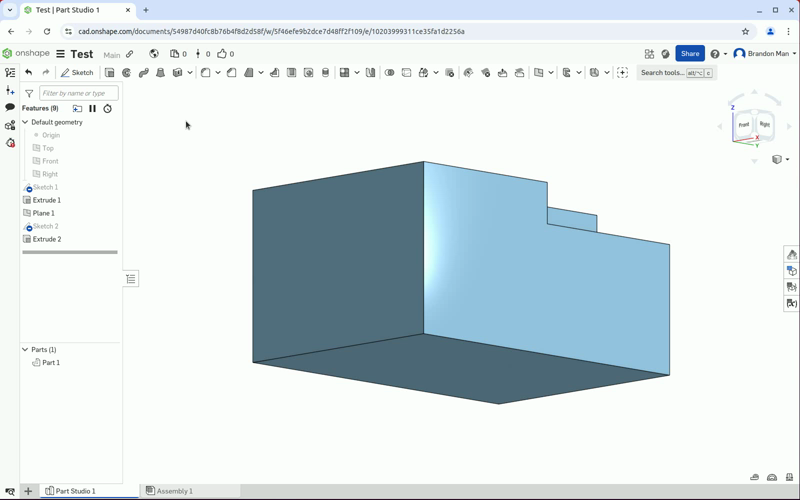
key(left, 3)
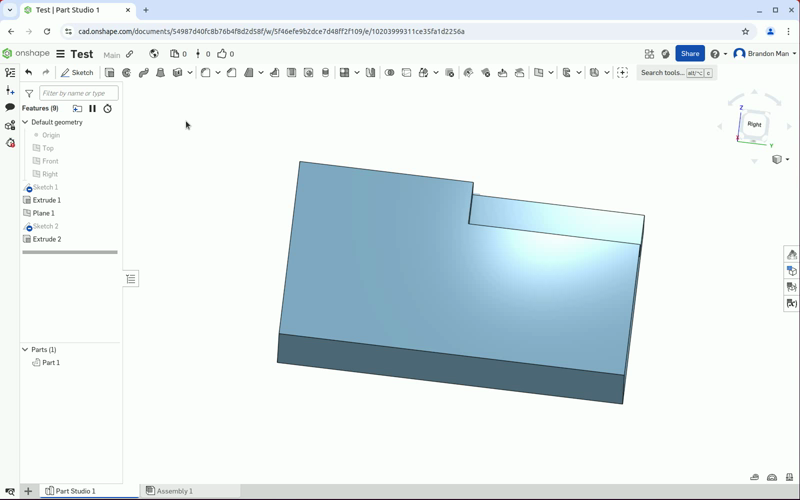
key(right, 3)
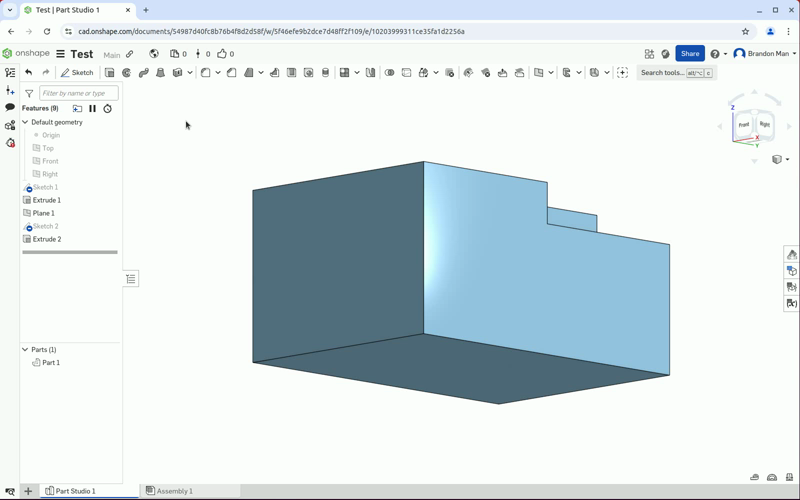
key(down, 3)
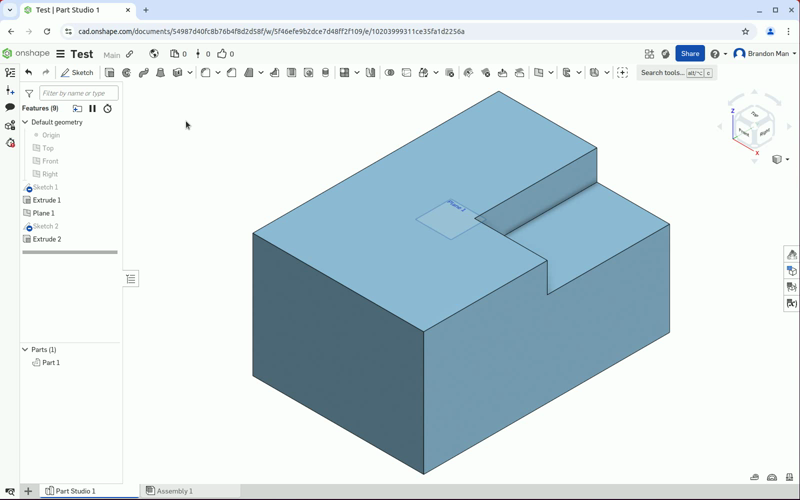
mouse_move(73, 189)
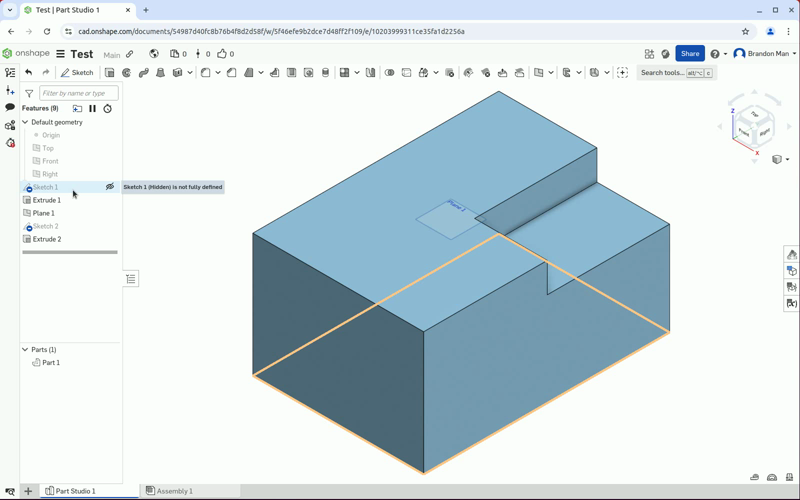
click(73, 189)